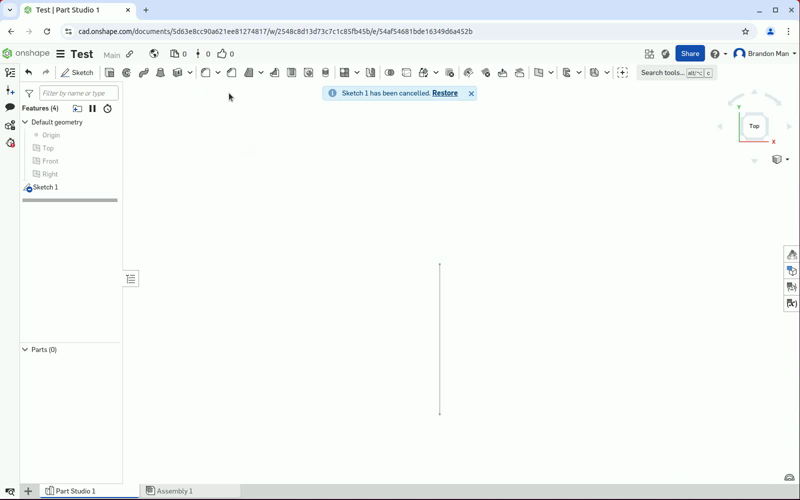
key(shift+h)
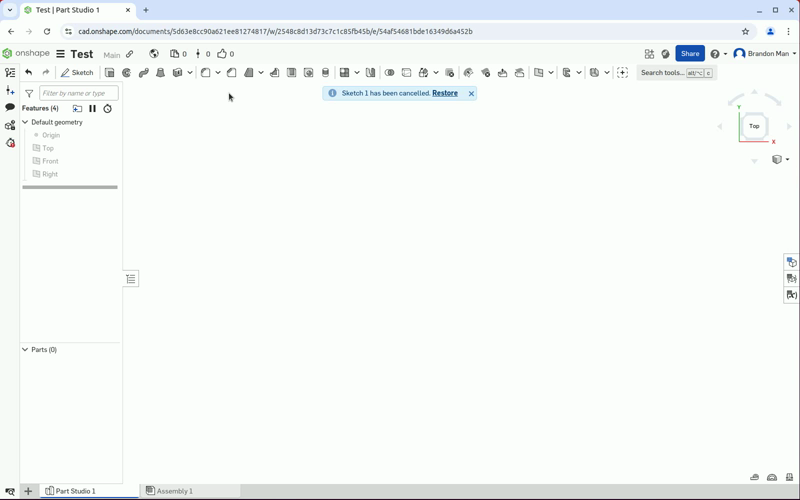
mouse_move(73, 352)
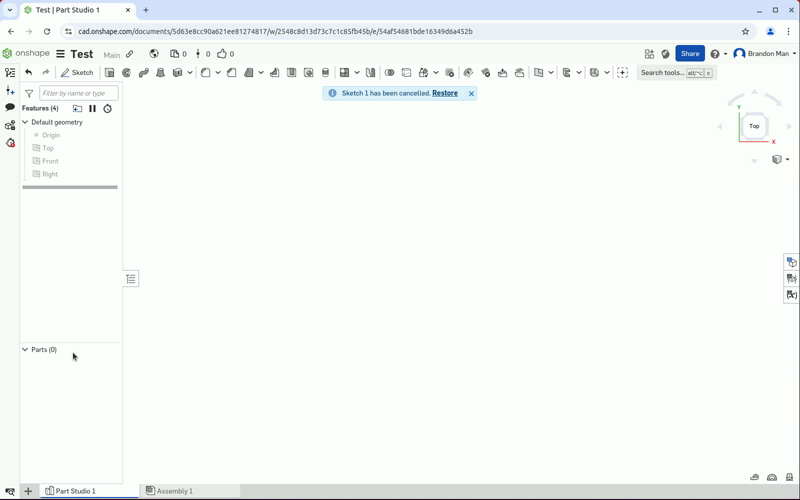
key(y)
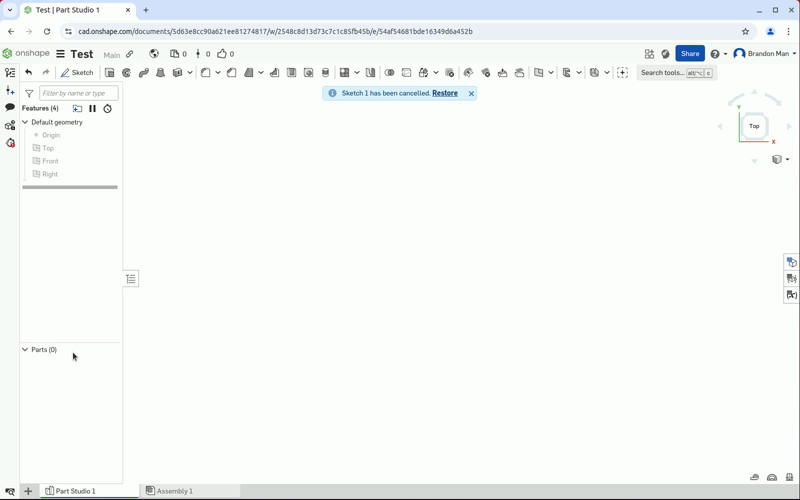
key(shift+p)
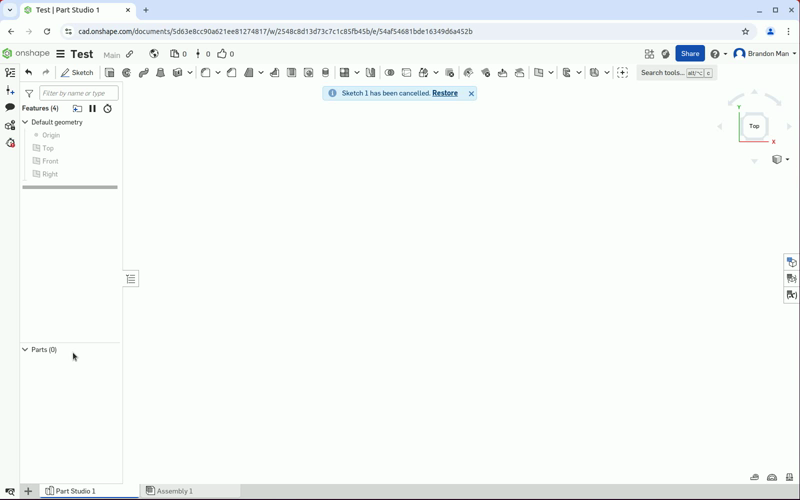
key(space)
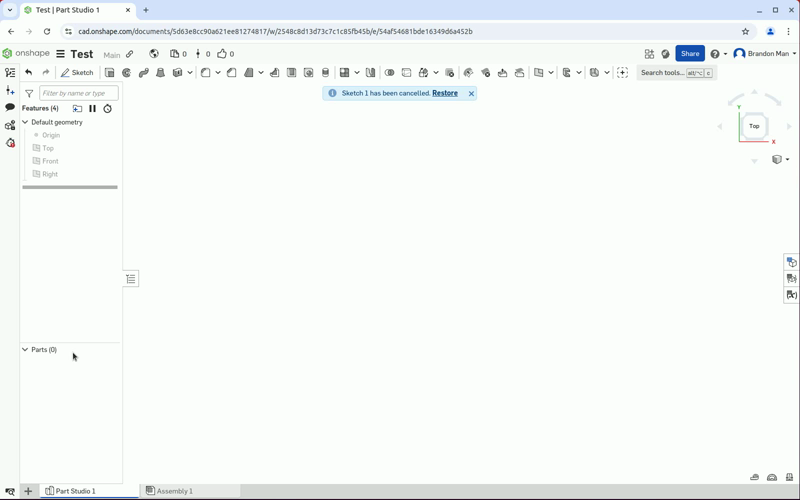
key_down(shift)
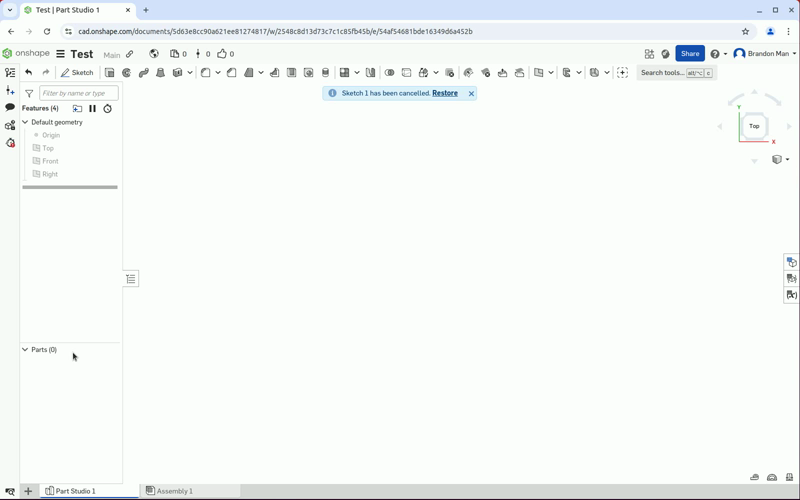
key(up)
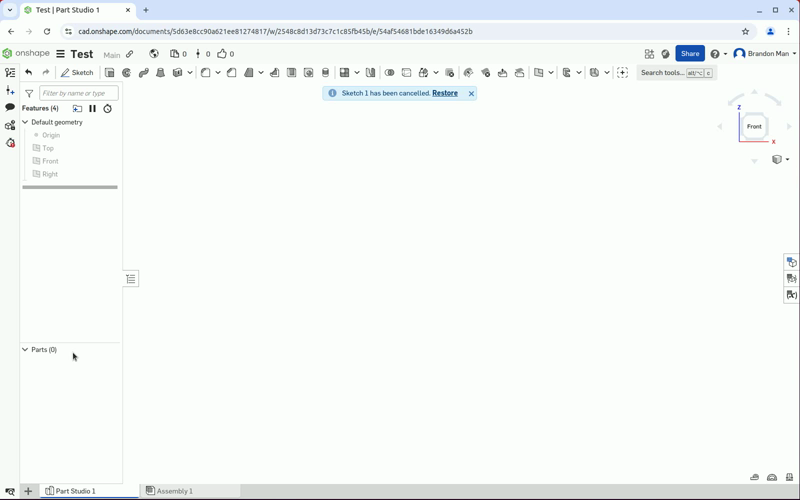
key_up(shift)
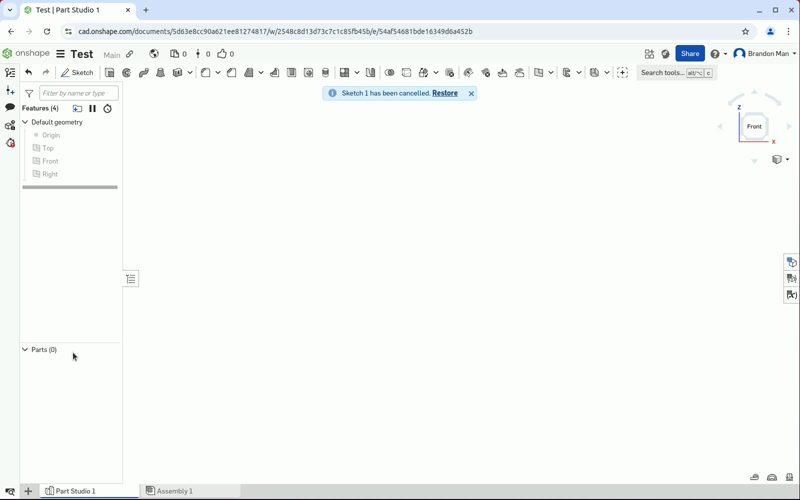
mouse_move(73, 352)
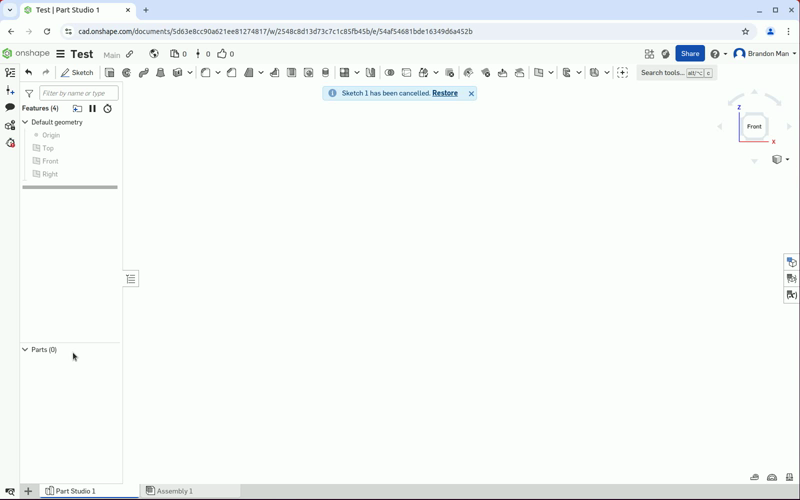
key(shift+y)
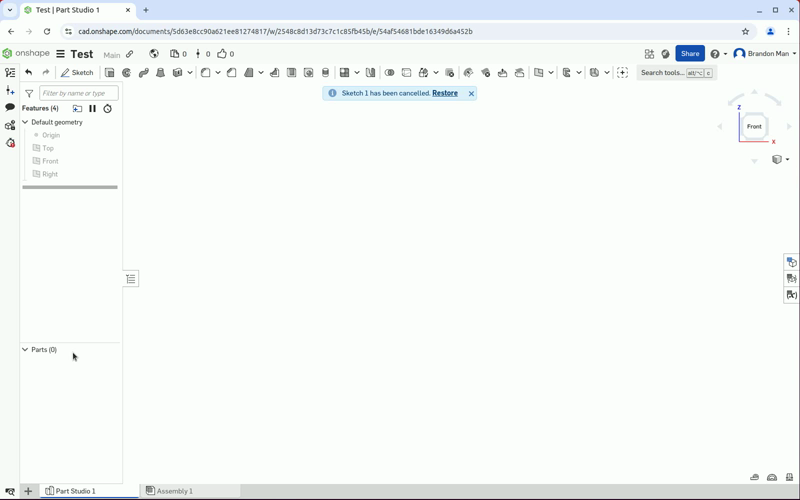
key(shift+s)
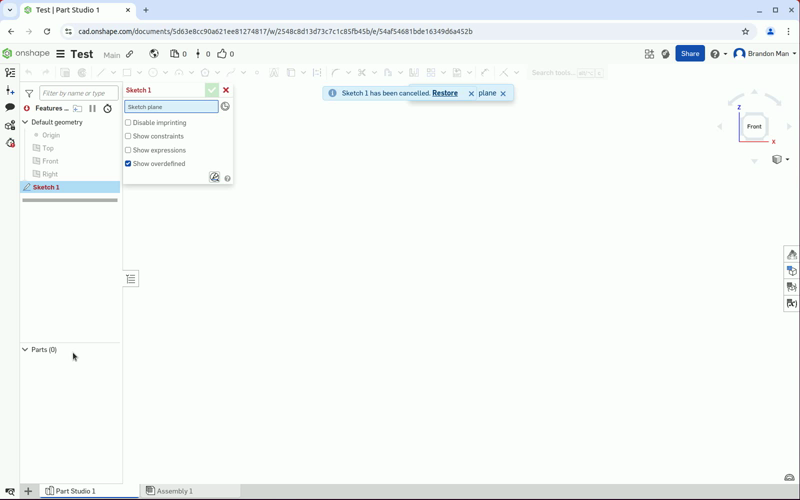
mouse_move(73, 163)
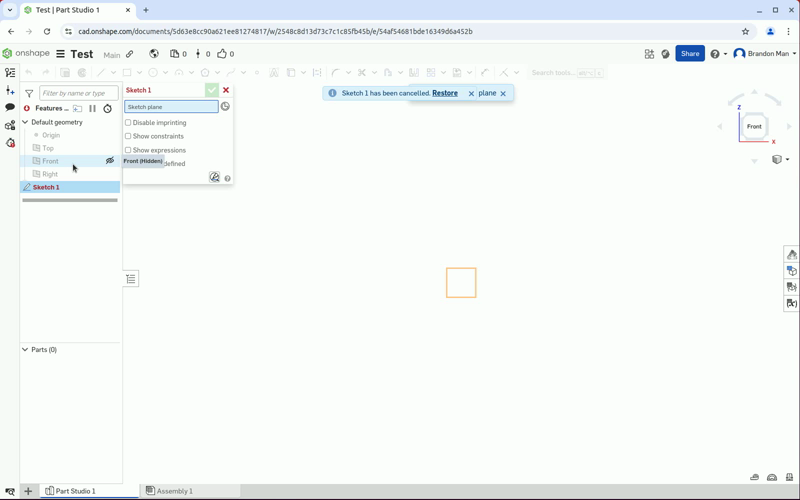
click(73, 163)
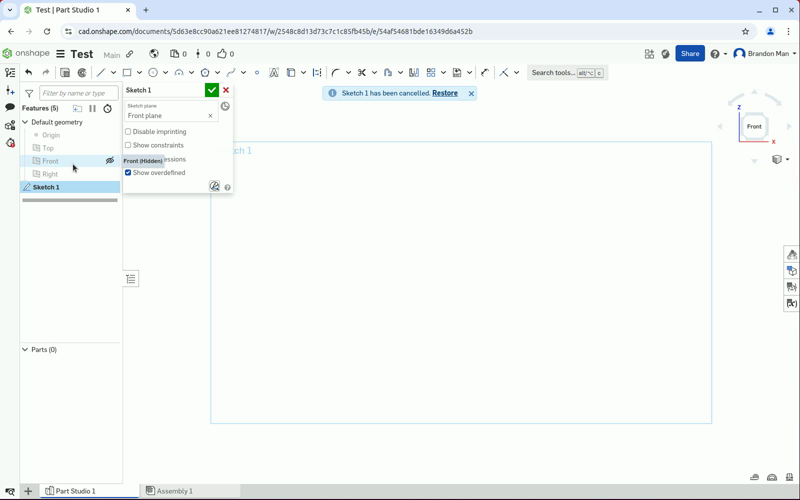
mouse_move(73, 352)
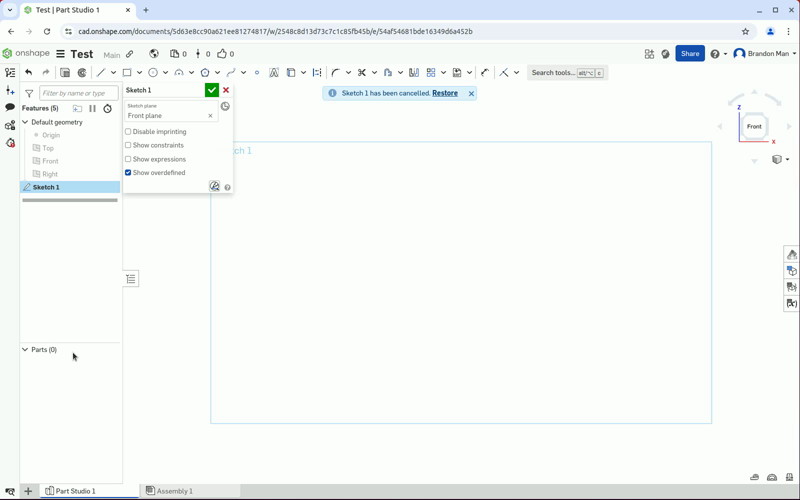
key(y)
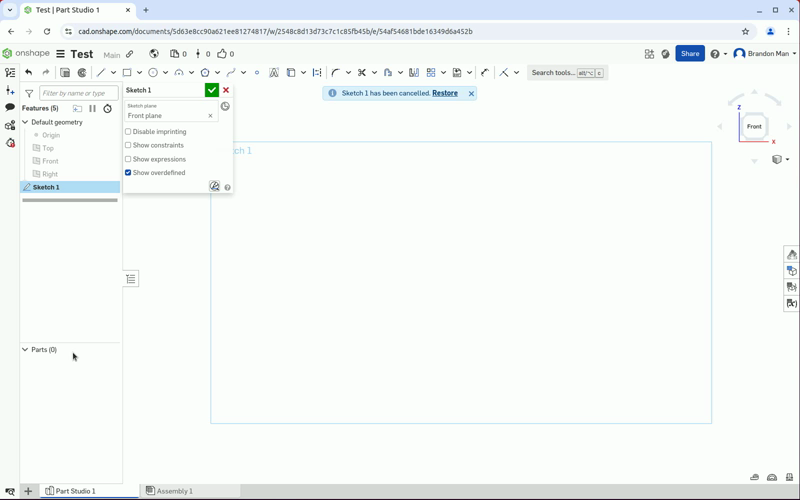
key(l)
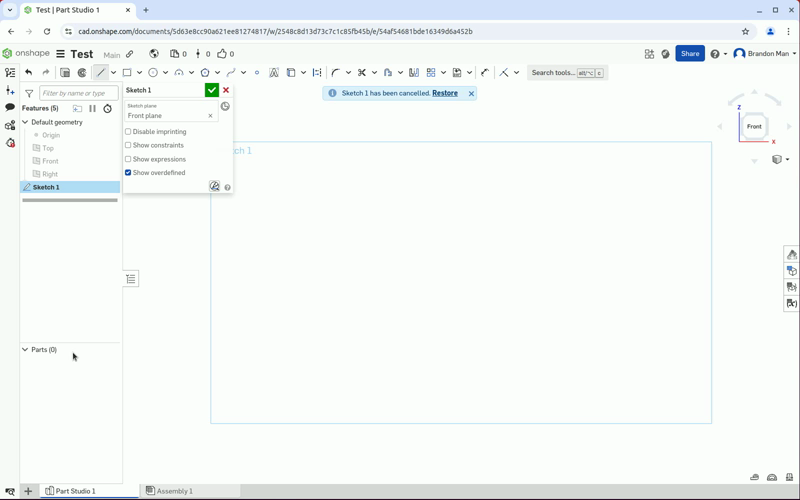
key_down(shift)
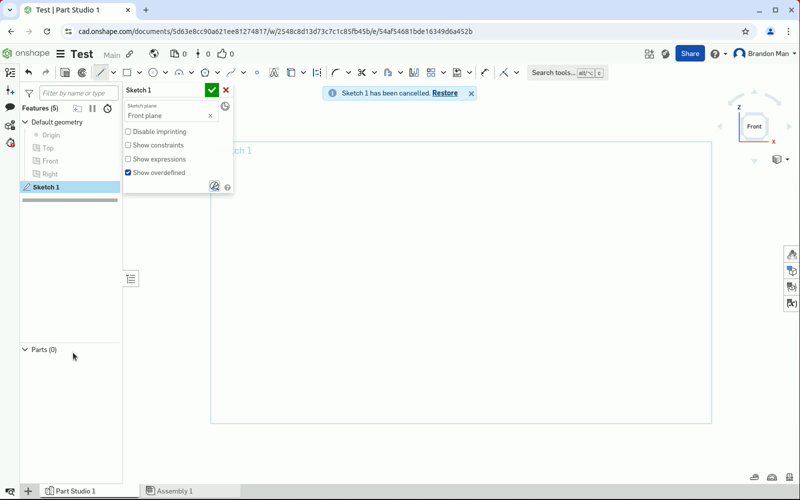
mouse_move(460, 282)
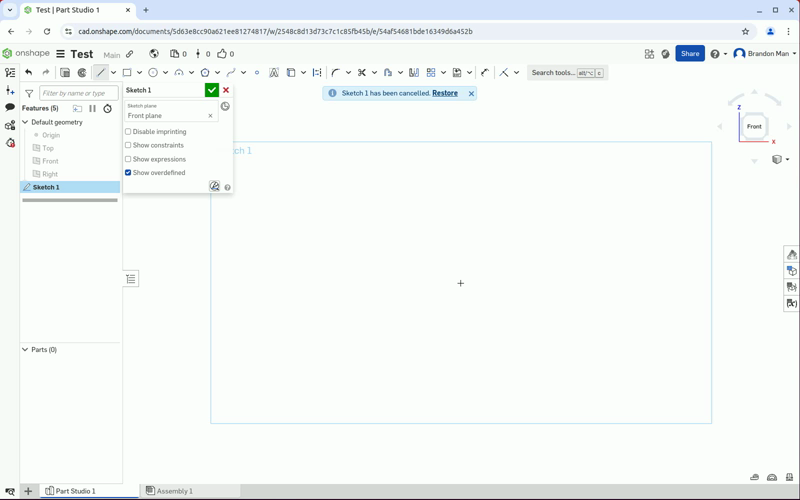
click(460, 282)
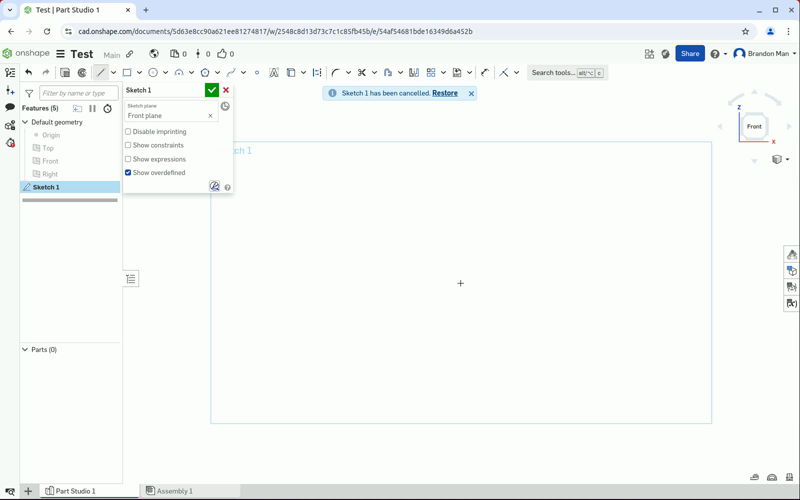
key_up(shift)
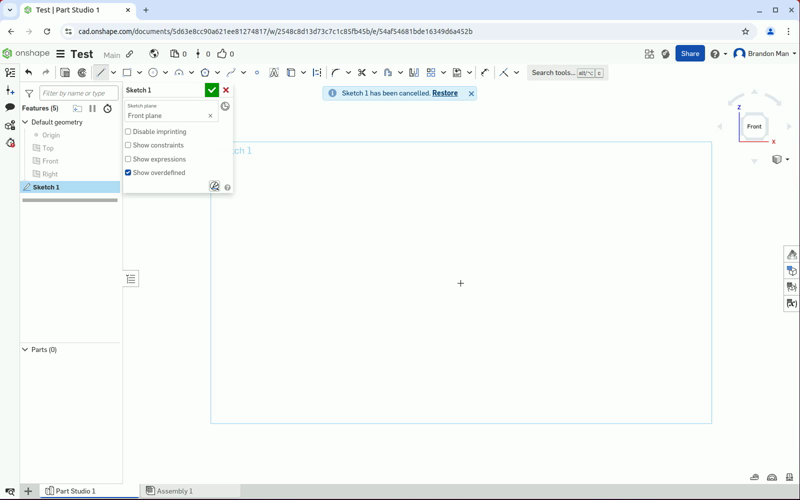
key_down(shift)
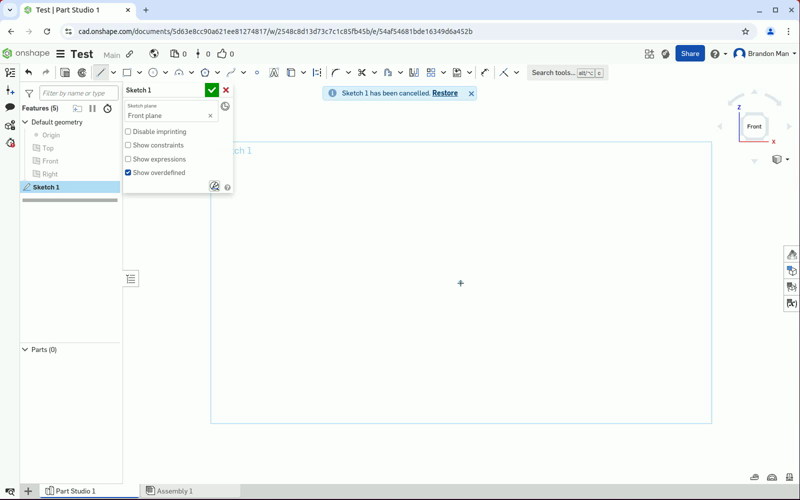
mouse_move(573, 282)
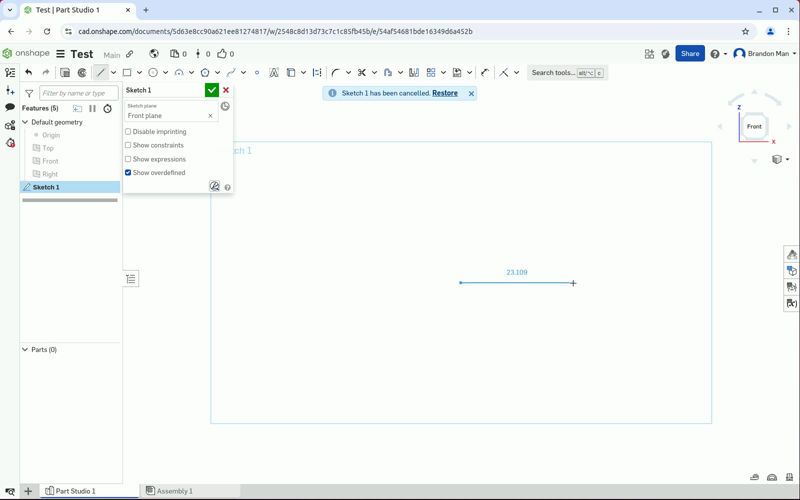
click(573, 282)
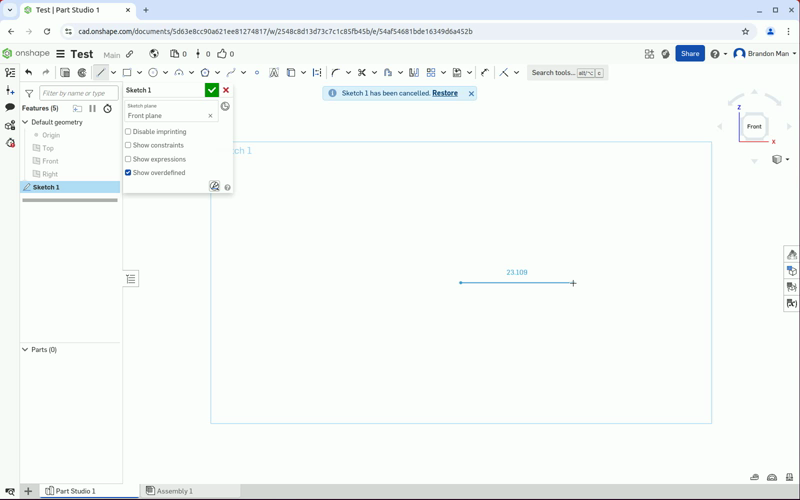
key_up(shift)
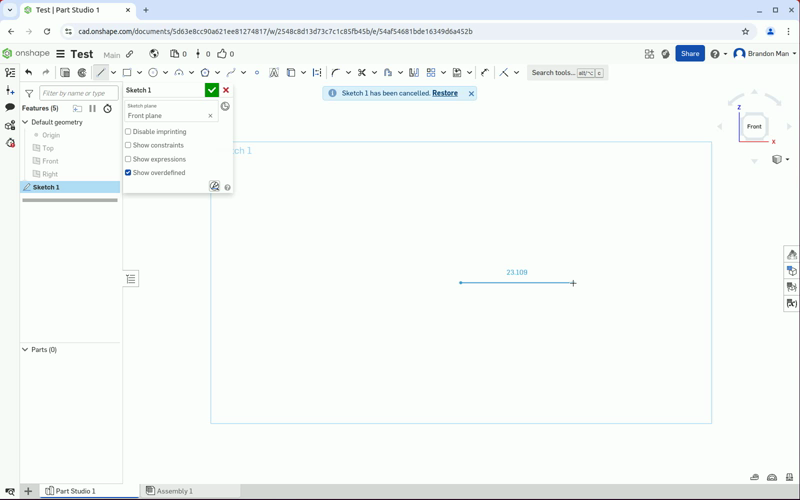
key_down(shift)
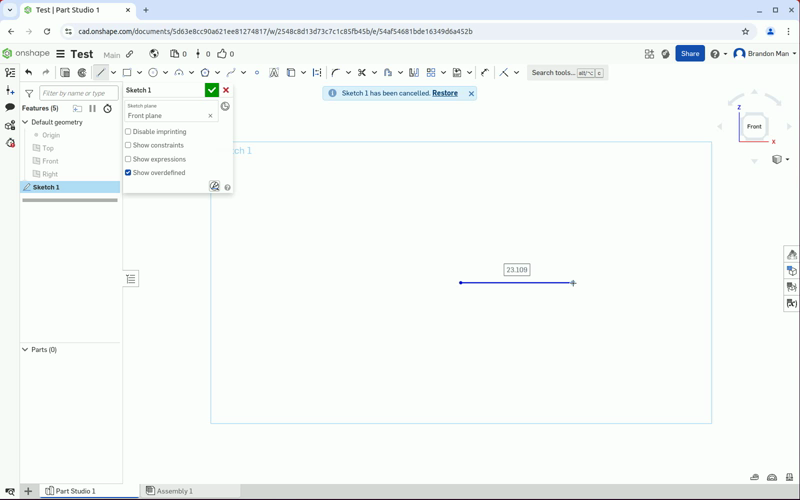
mouse_move(573, 170)
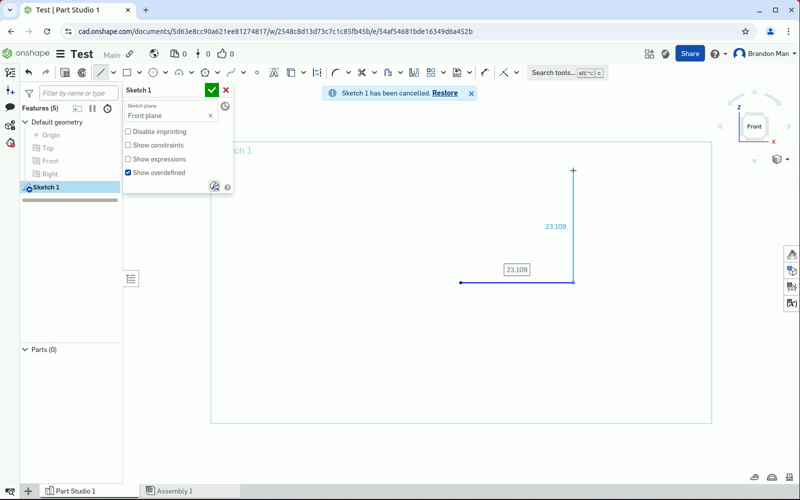
click(573, 170)
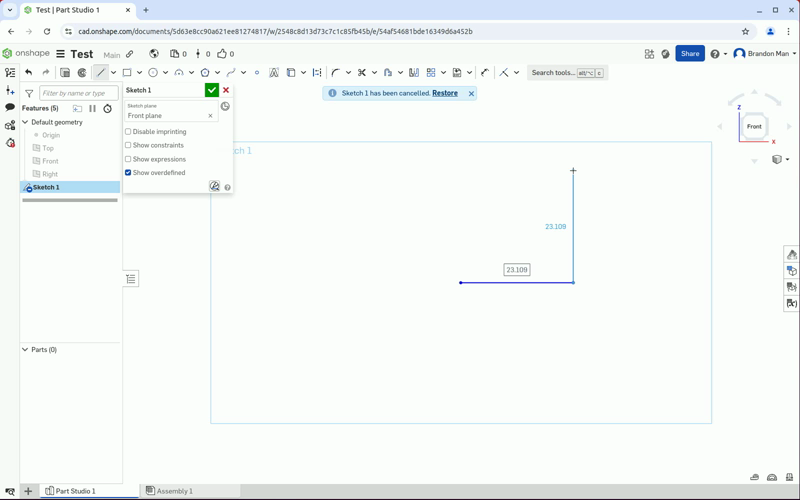
key_up(shift)
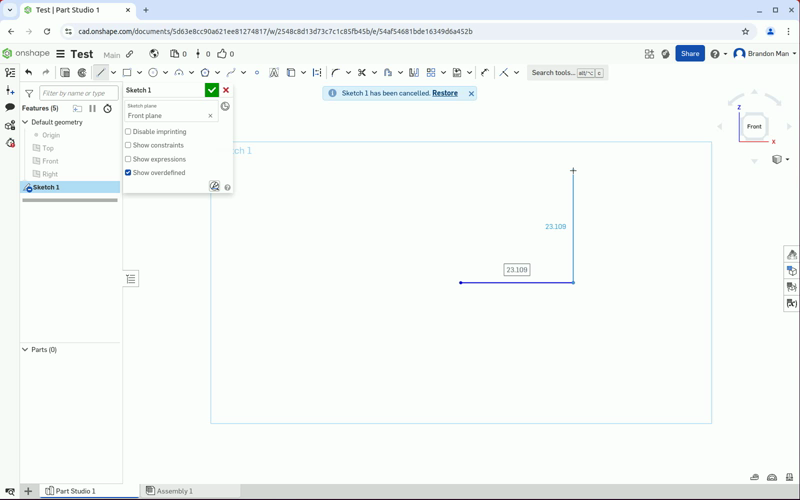
key_down(shift)
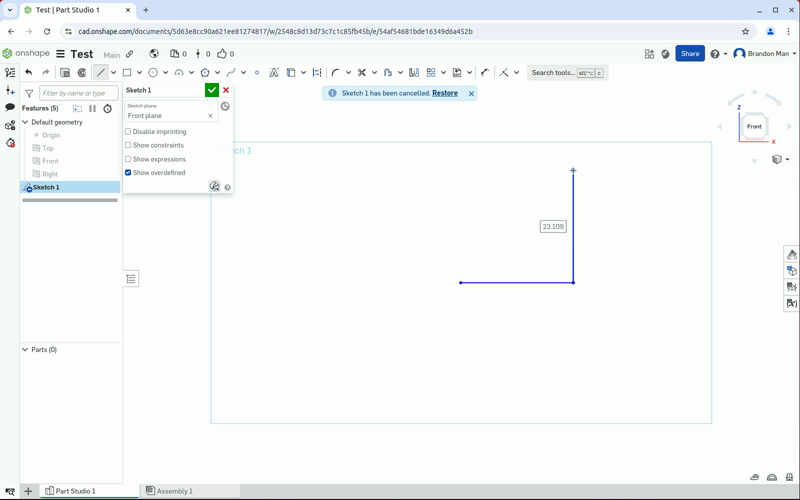
mouse_move(460, 170)
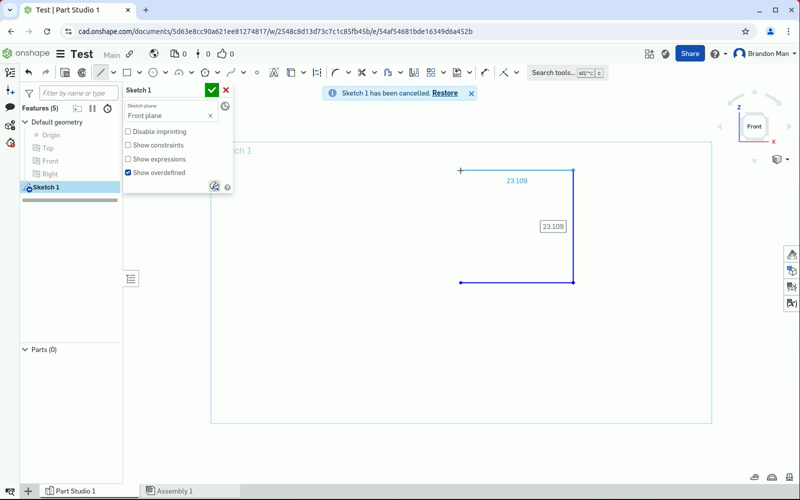
click(460, 170)
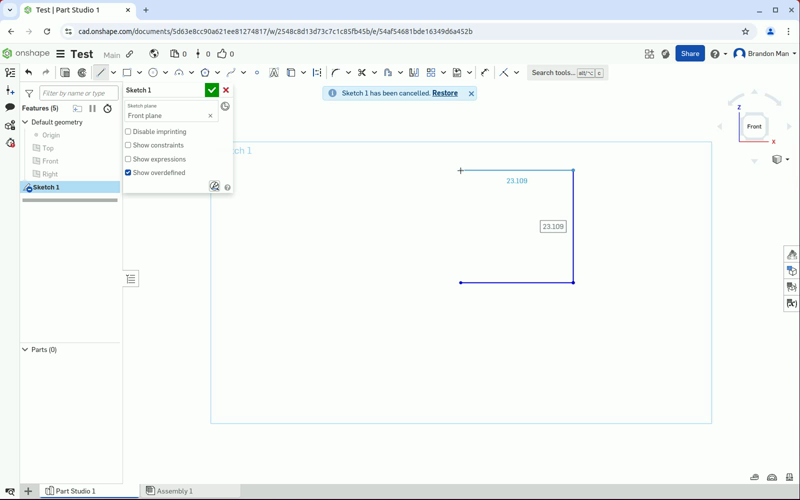
key_up(shift)
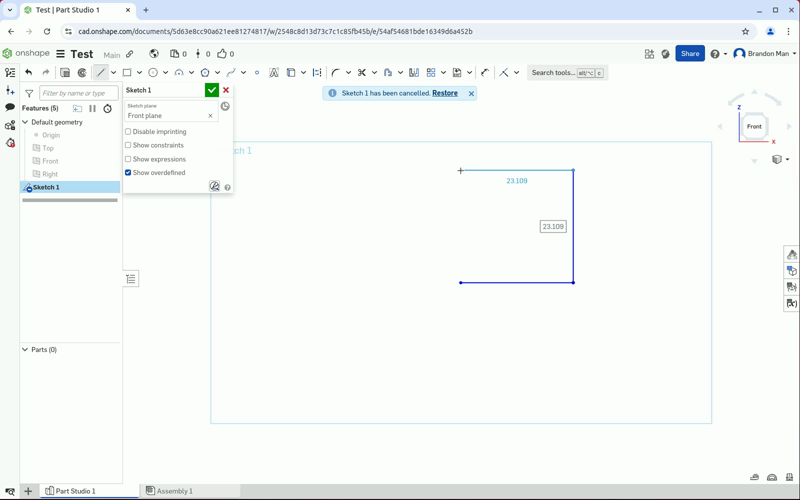
key_down(shift)
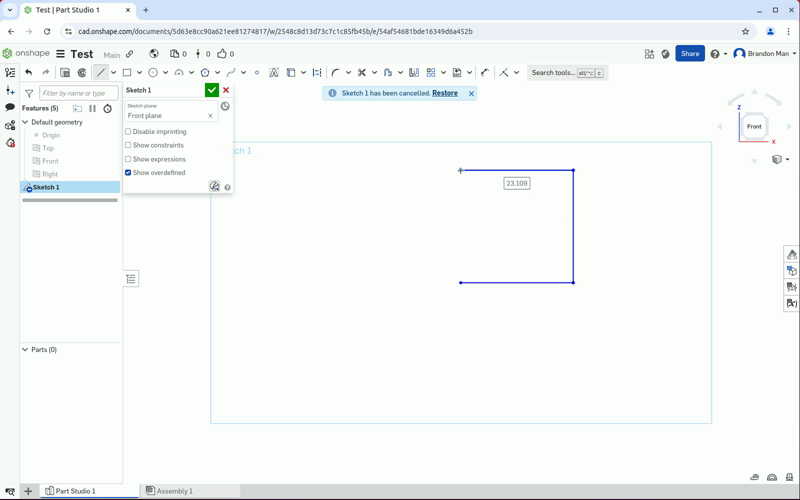
mouse_move(460, 282)
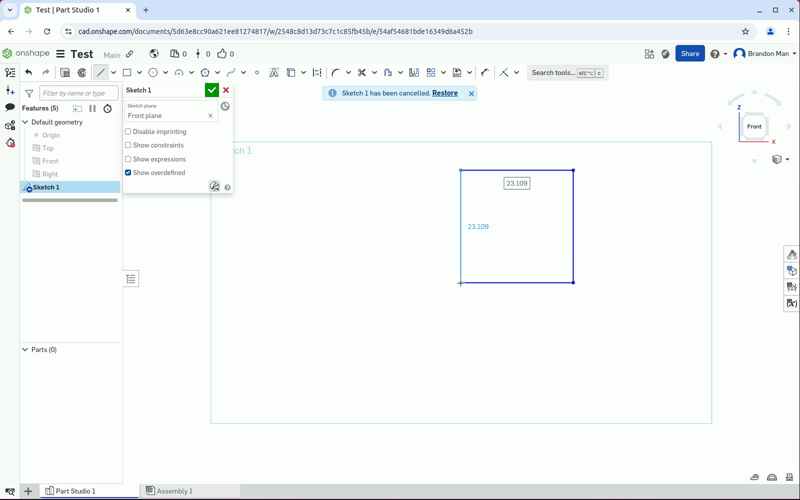
key_up(shift)
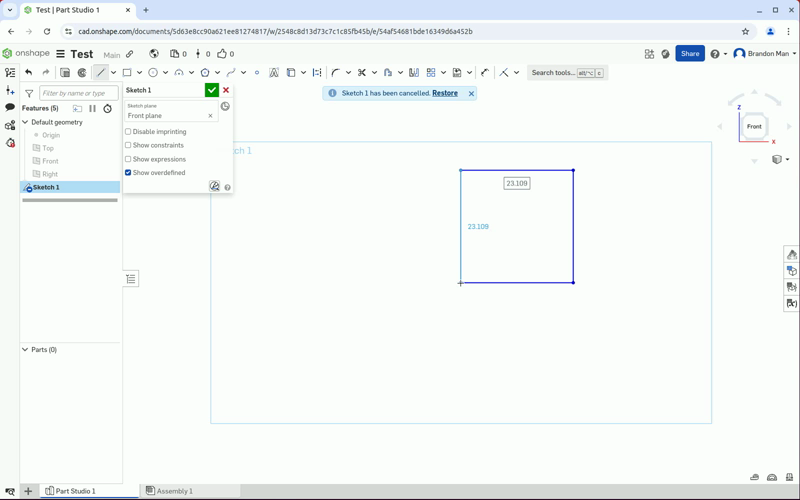
click(460, 282)
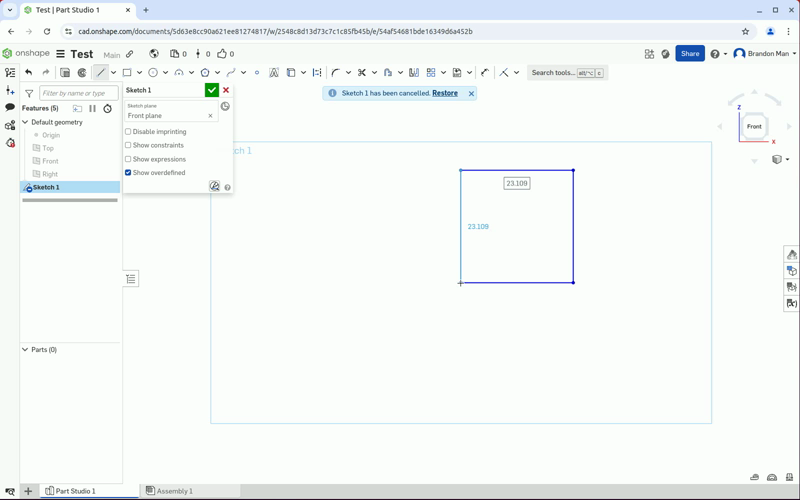
key(esc)
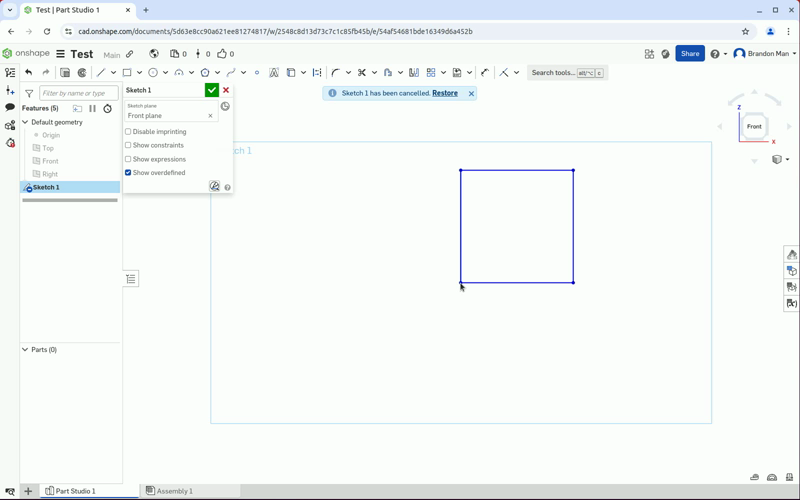
mouse_move(520, 250)
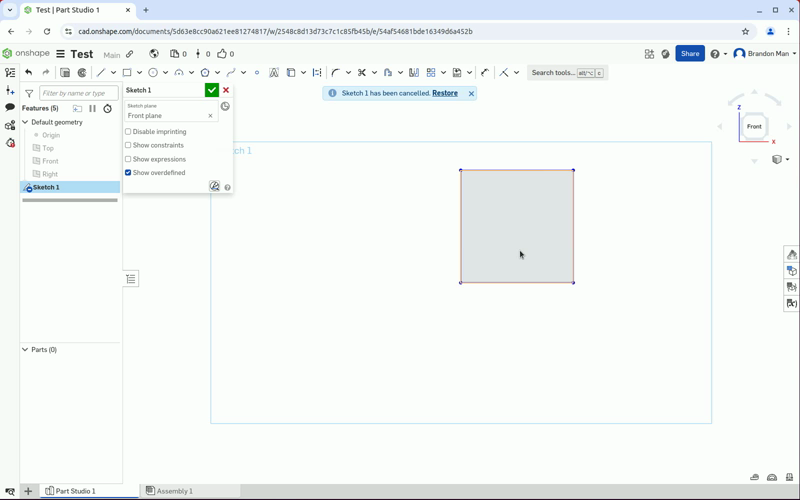
click(520, 250)
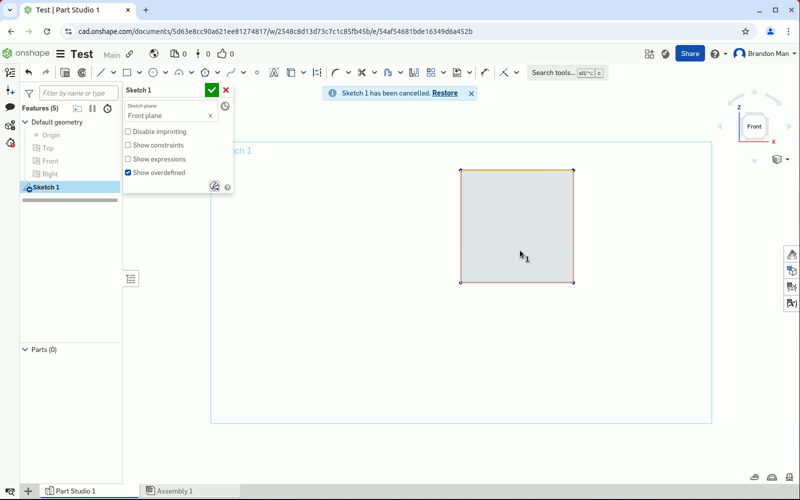
mouse_move(73, 352)
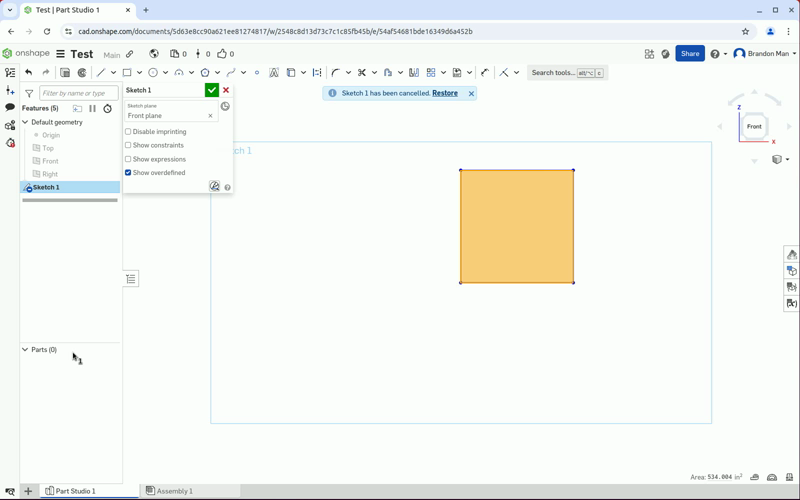
key(shift+y)
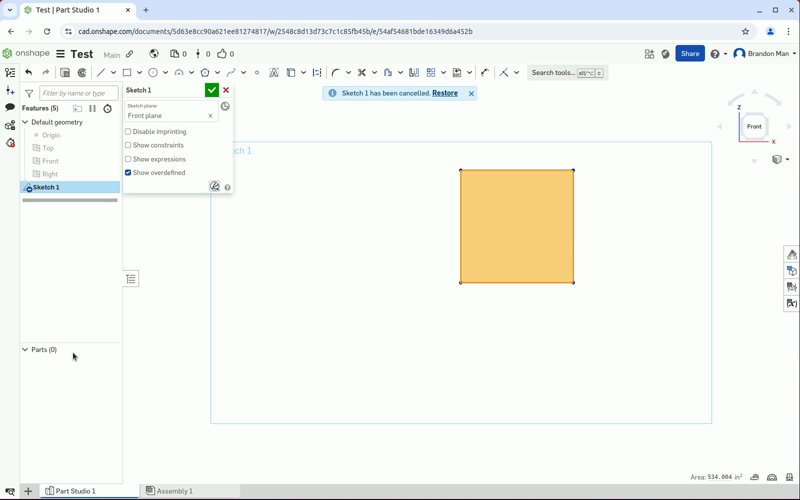
key(shift+e)
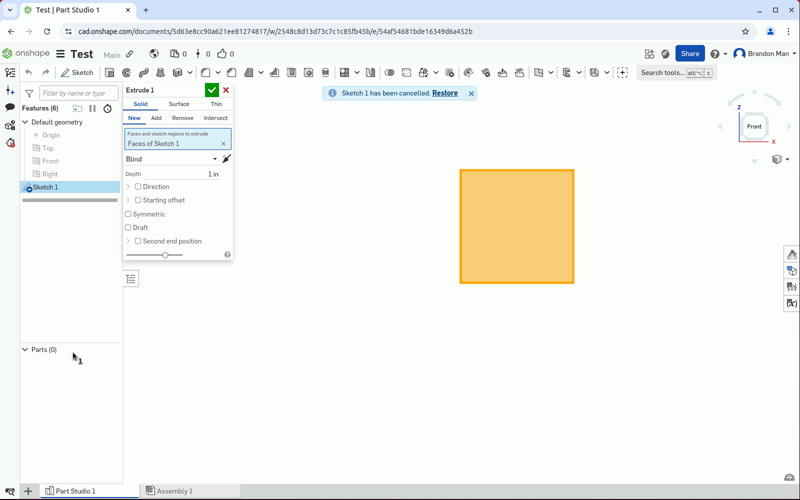
mouse_move(143, 106)
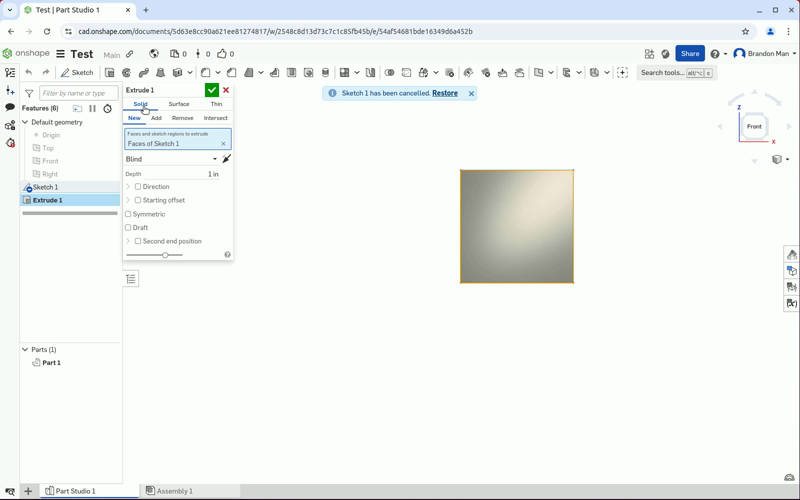
click(143, 106)
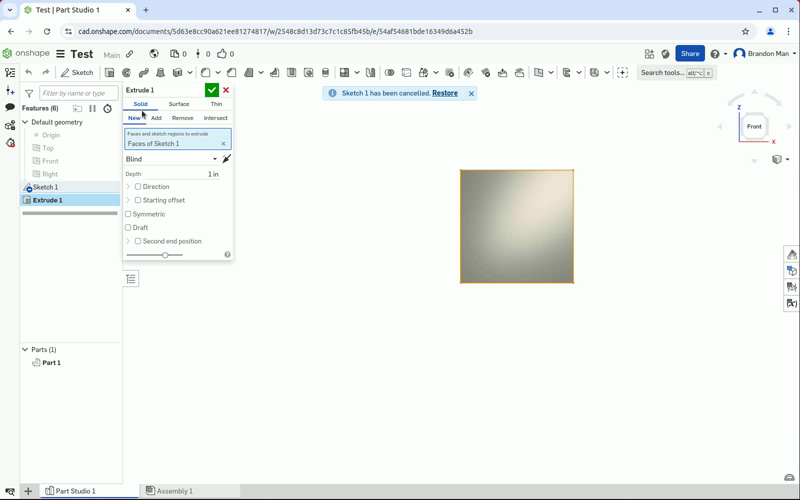
mouse_move(137, 120)
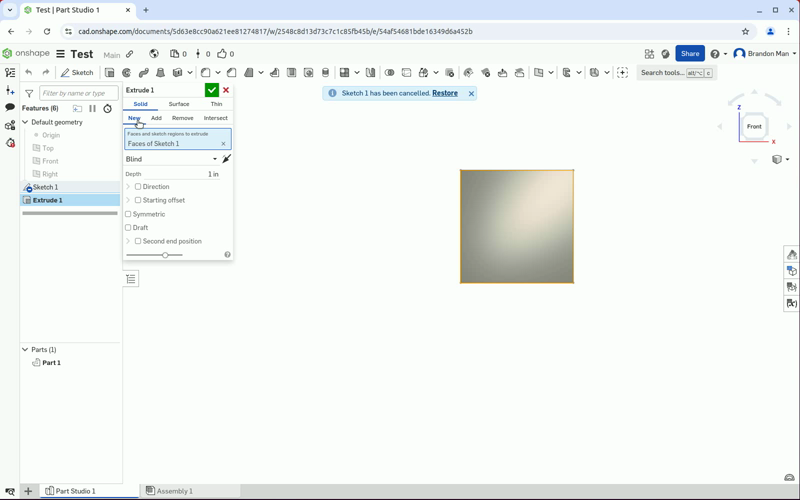
click(137, 120)
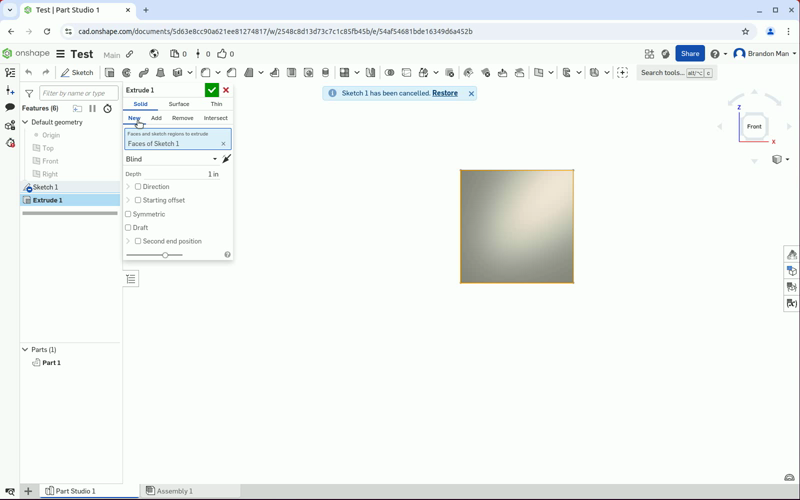
key(tab, 4)
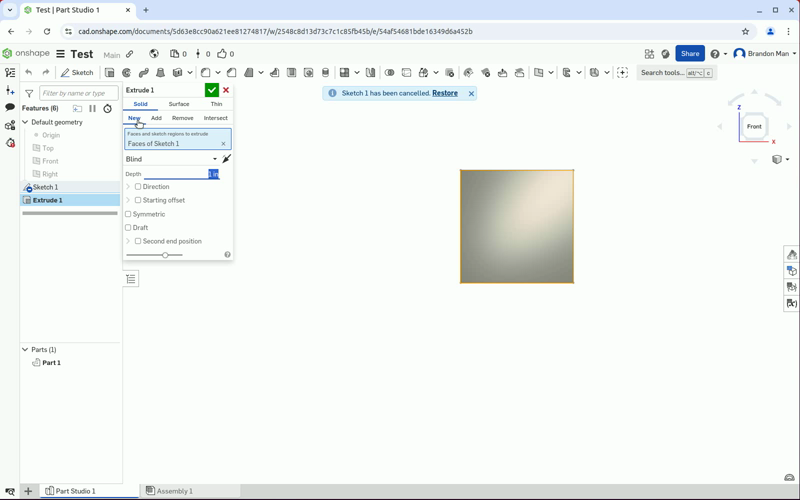
text(34.662)
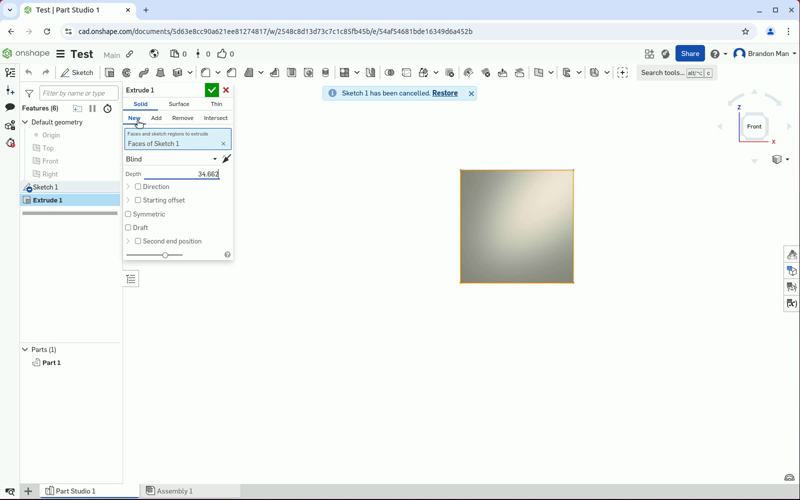
key(tab, 3)
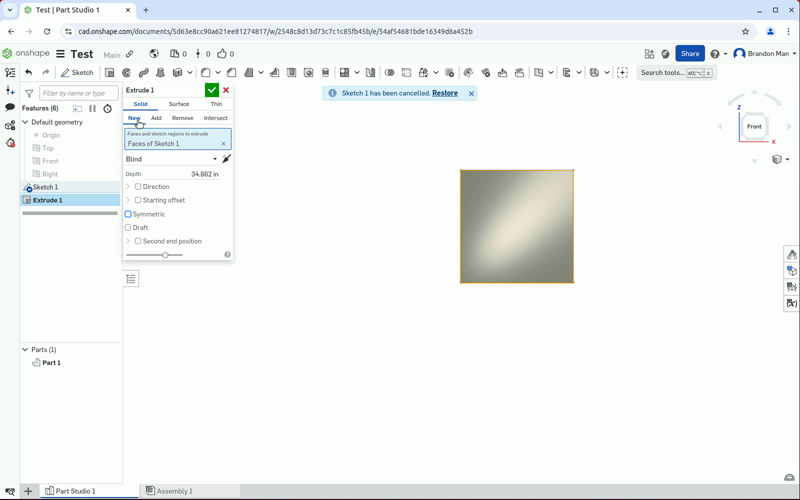
key(space)
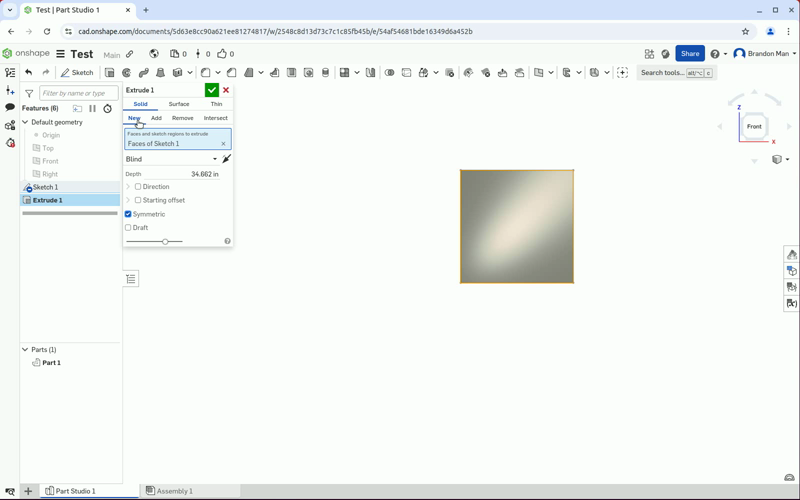
key(enter)
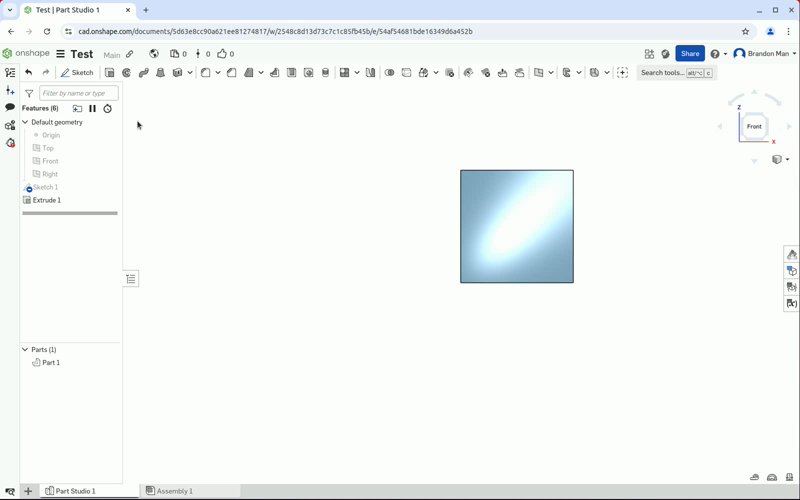
key(shift+h)
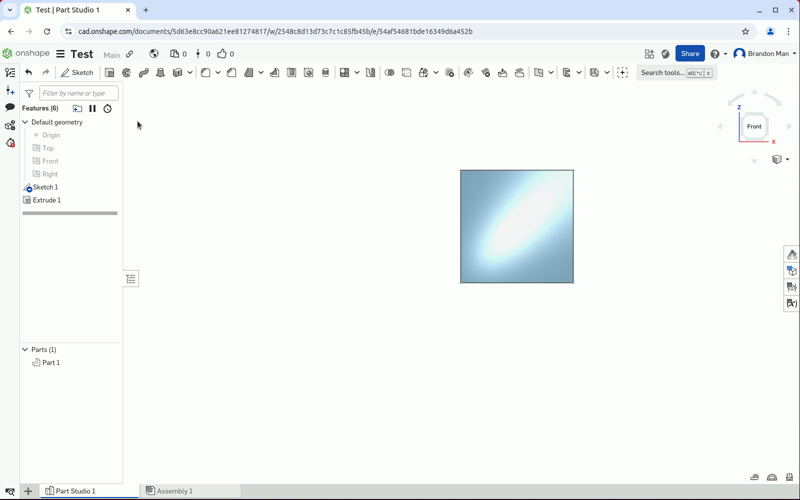
key(shift+h)
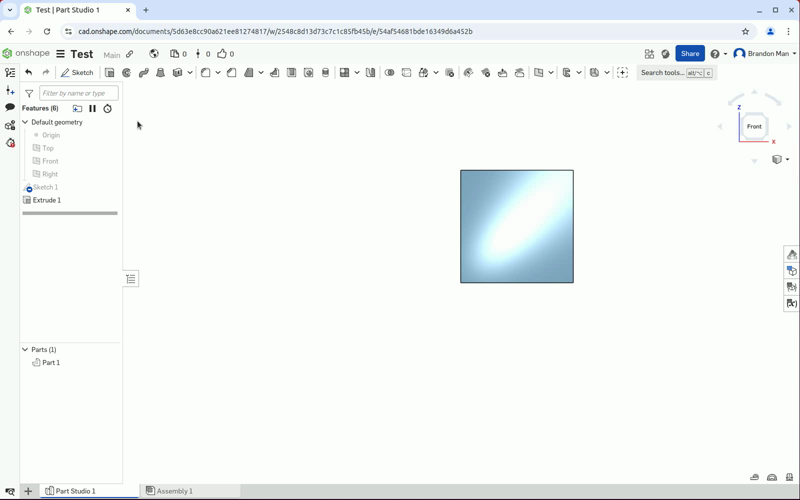
mouse_move(73, 189)
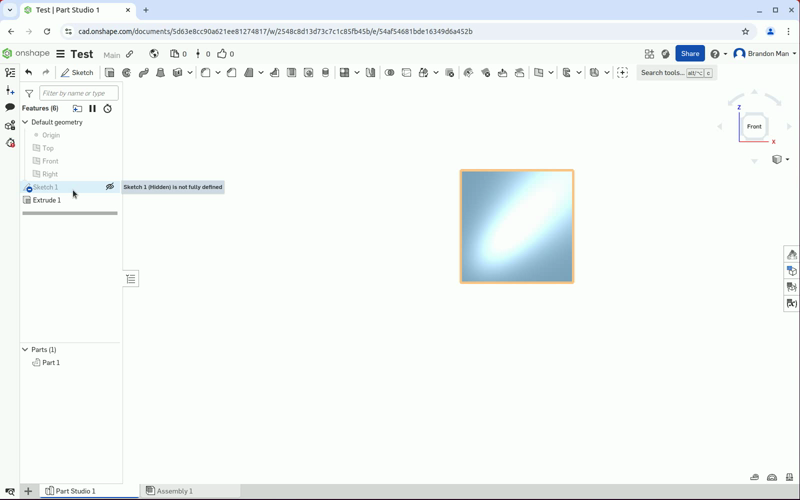
click(73, 189)
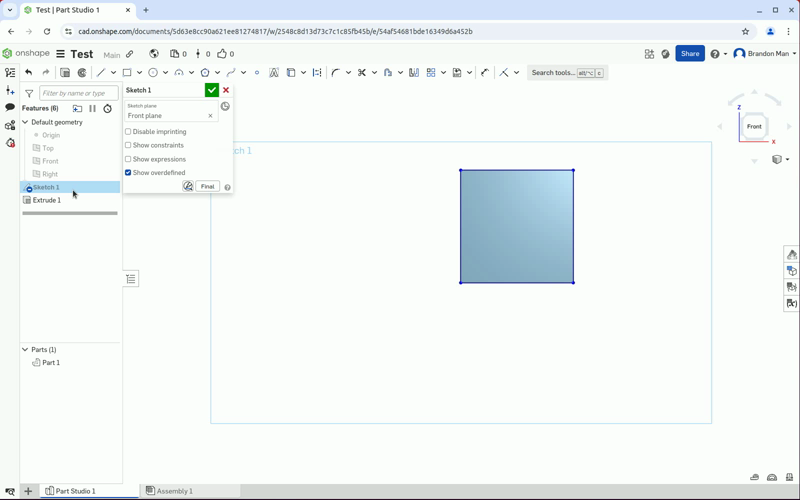
mouse_move(229, 92)
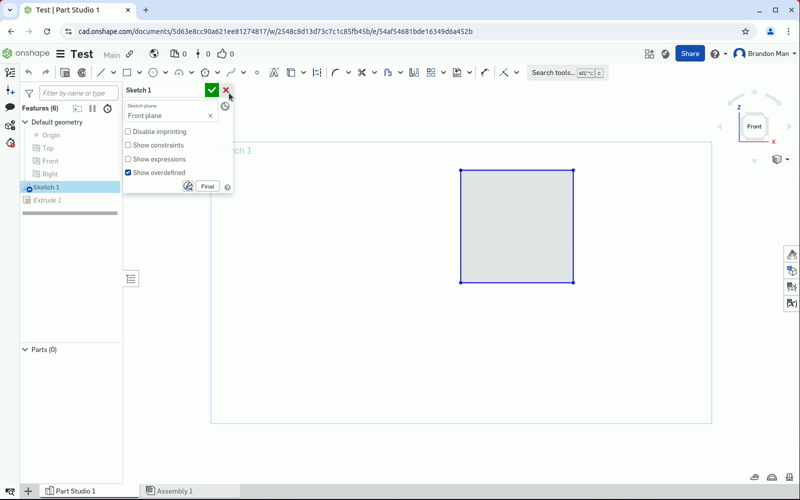
click(229, 92)
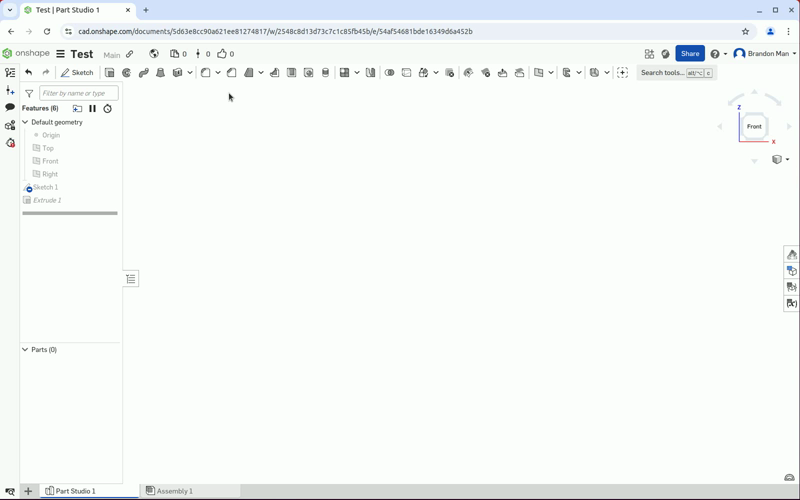
mouse_move(73, 352)
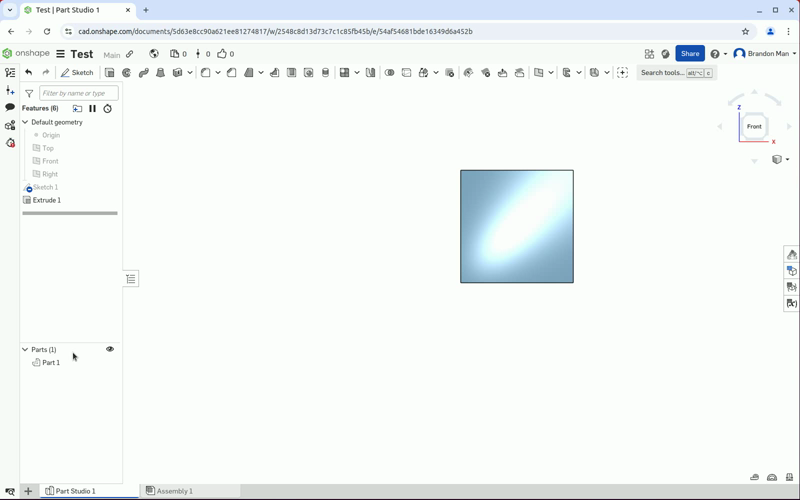
key(y)
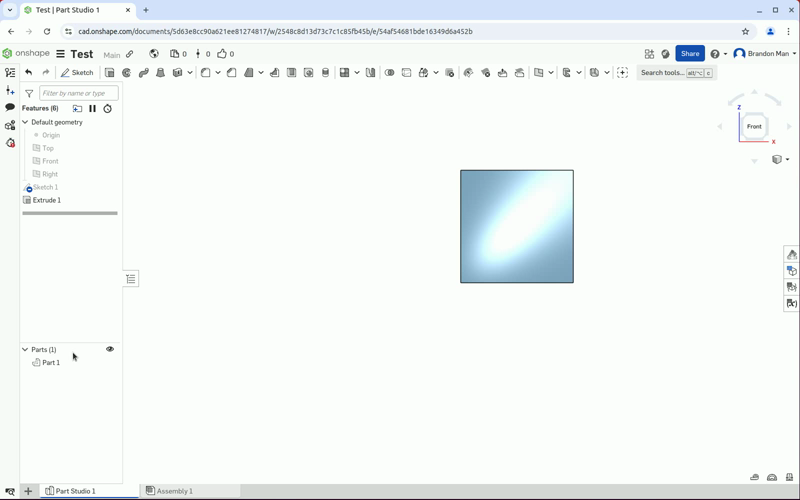
key(shift+p)
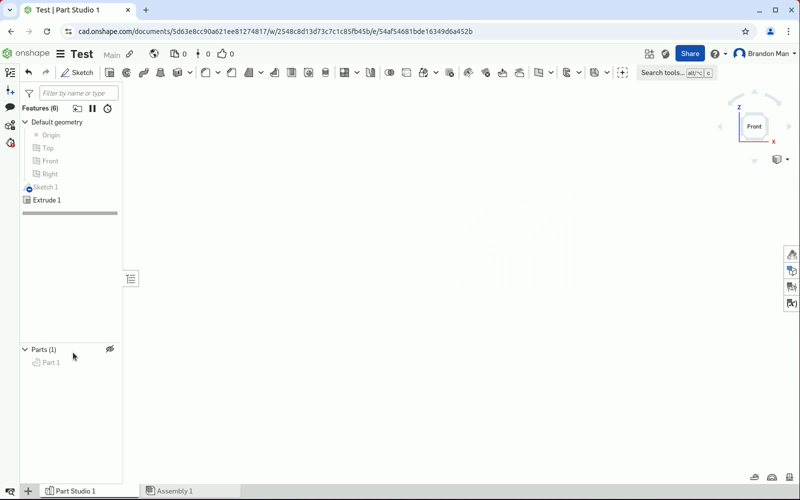
key(space)
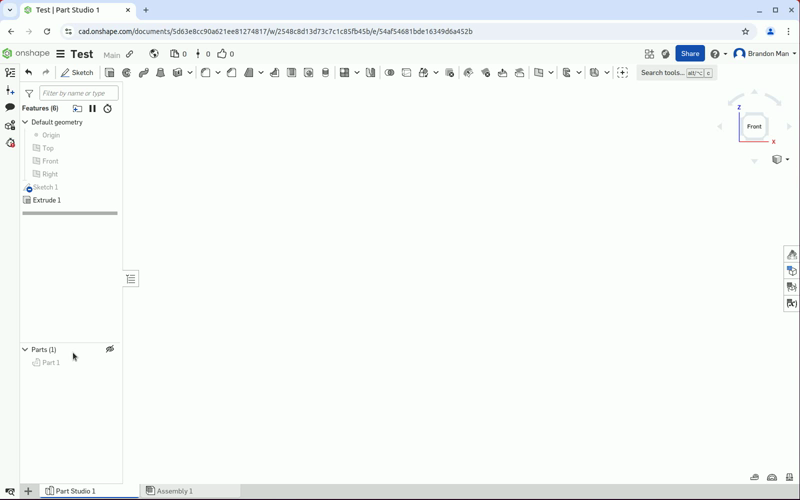
key_down(shift)
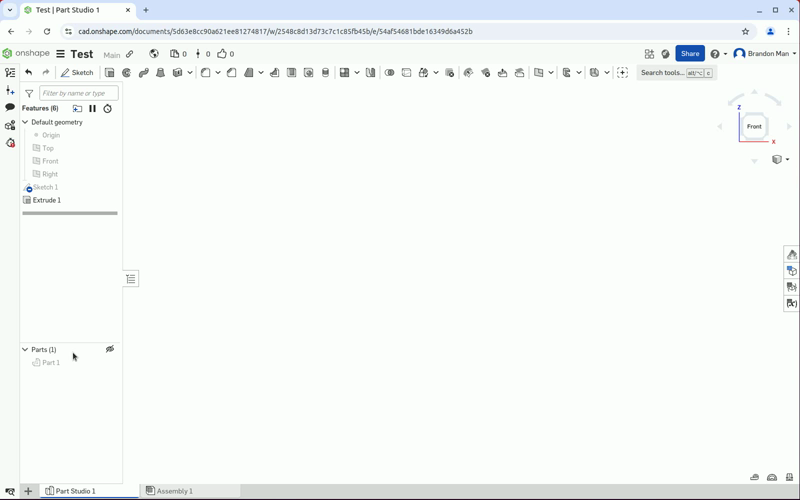
key(down)
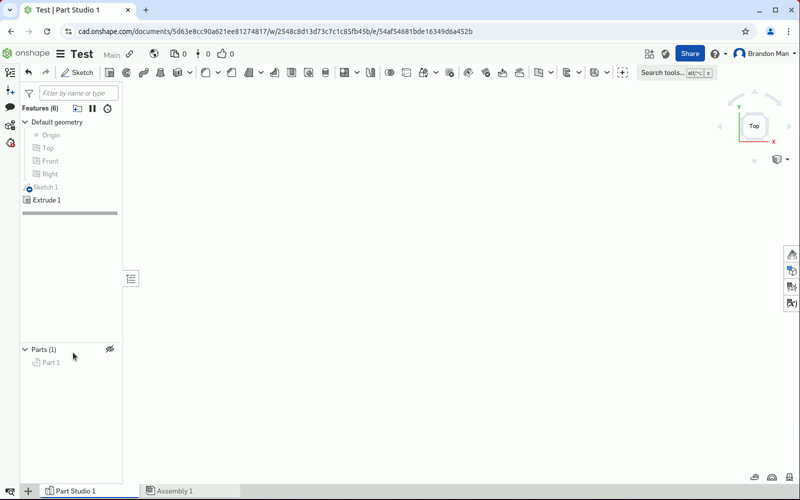
key_up(shift)
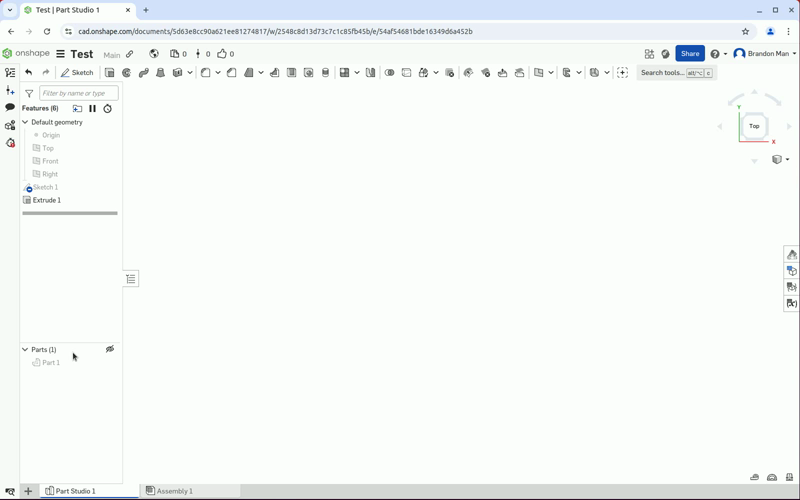
mouse_move(73, 352)
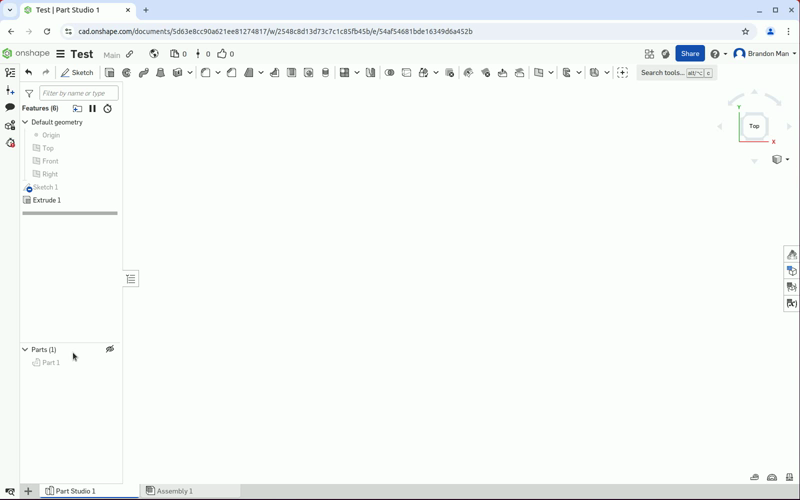
key(shift+y)
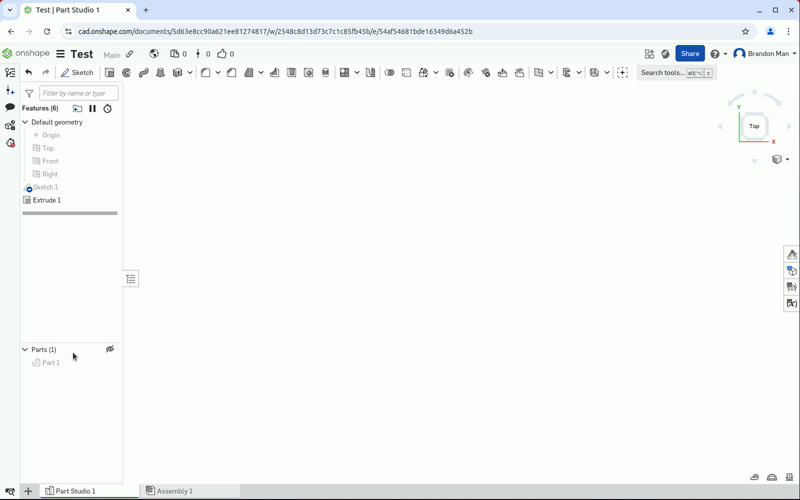
key(shift+s)
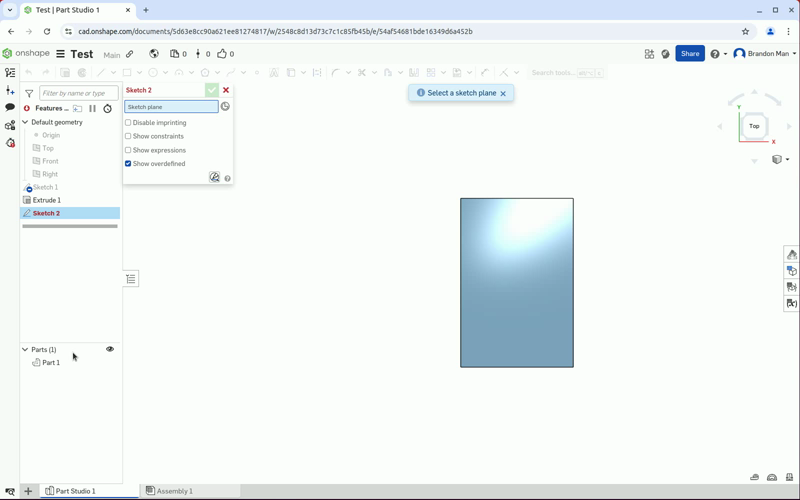
mouse_move(73, 150)
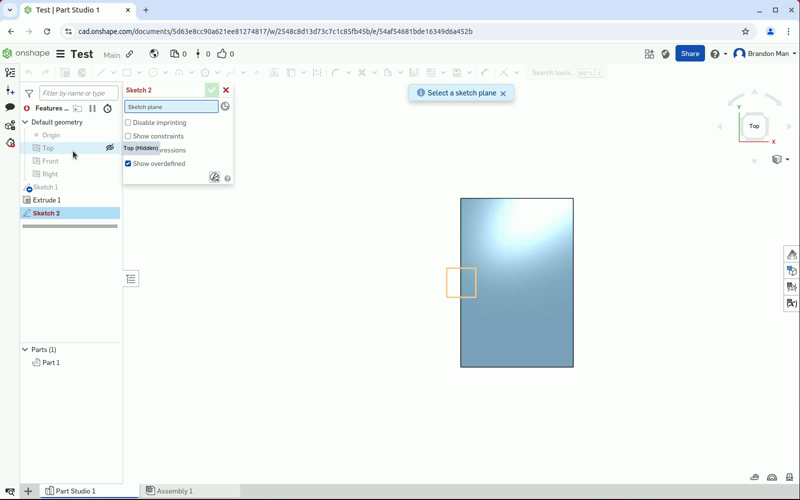
click(73, 150)
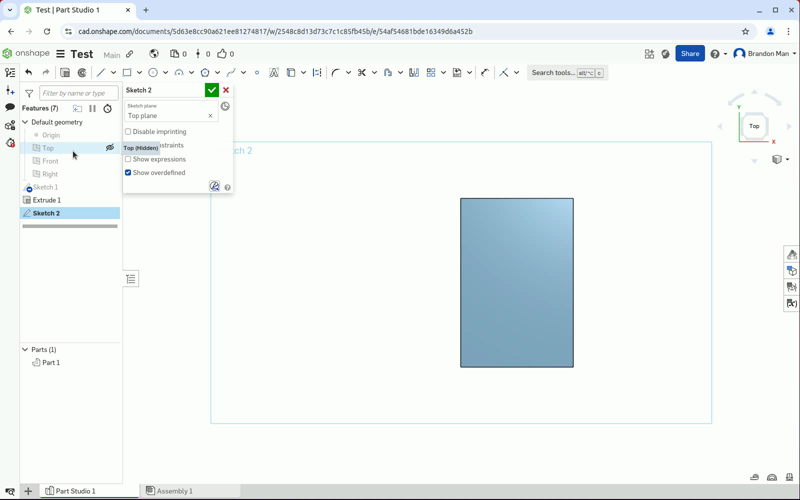
mouse_move(73, 352)
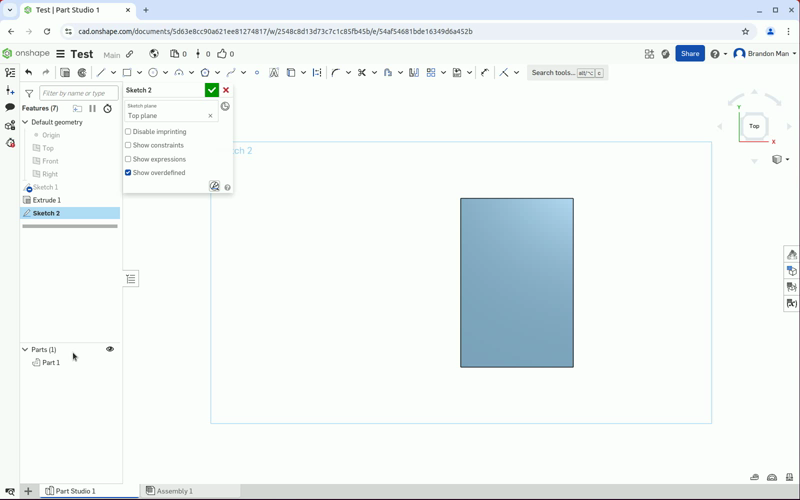
key(y)
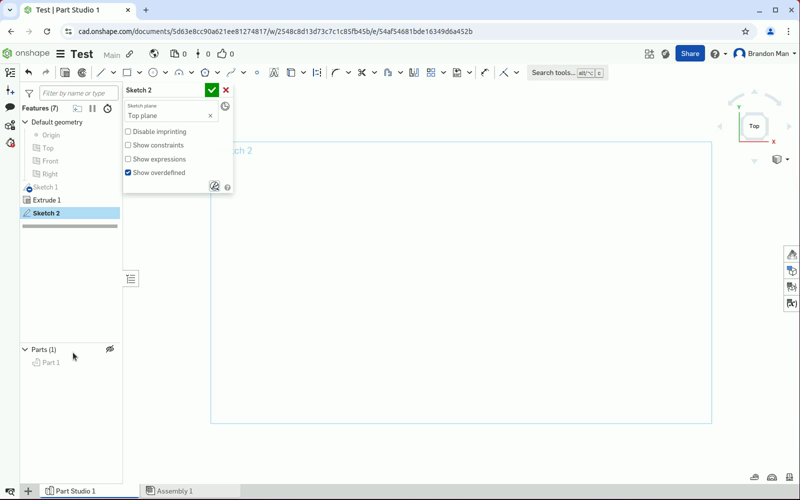
key(l)
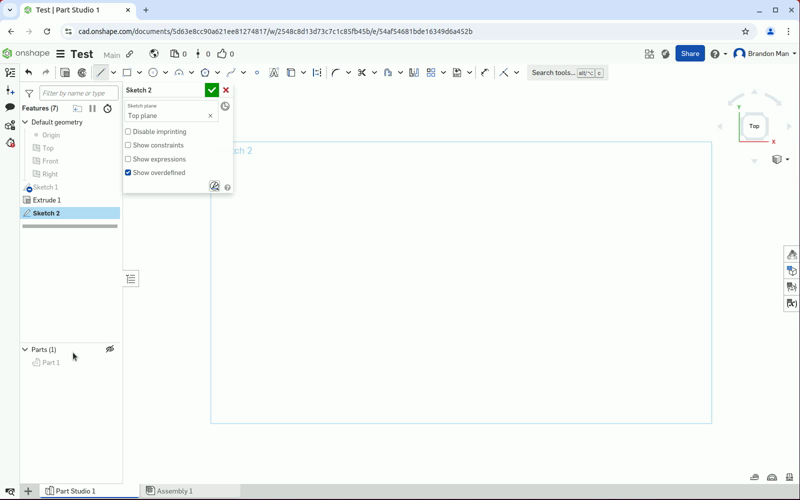
key_down(shift)
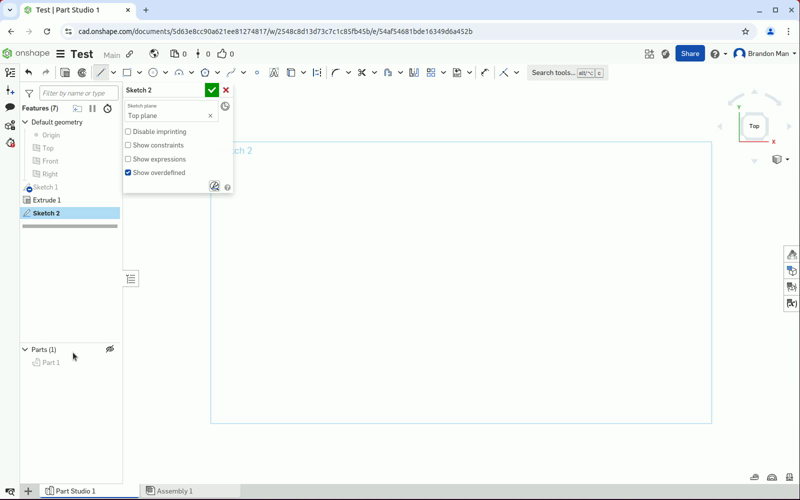
mouse_move(460, 367)
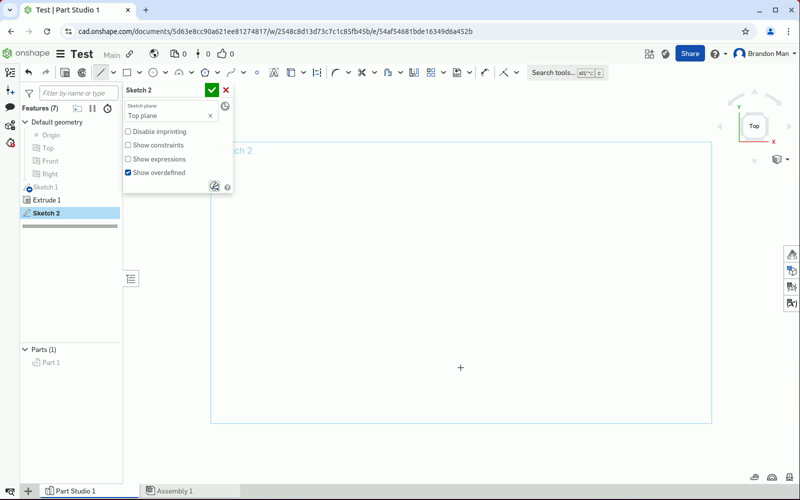
click(460, 367)
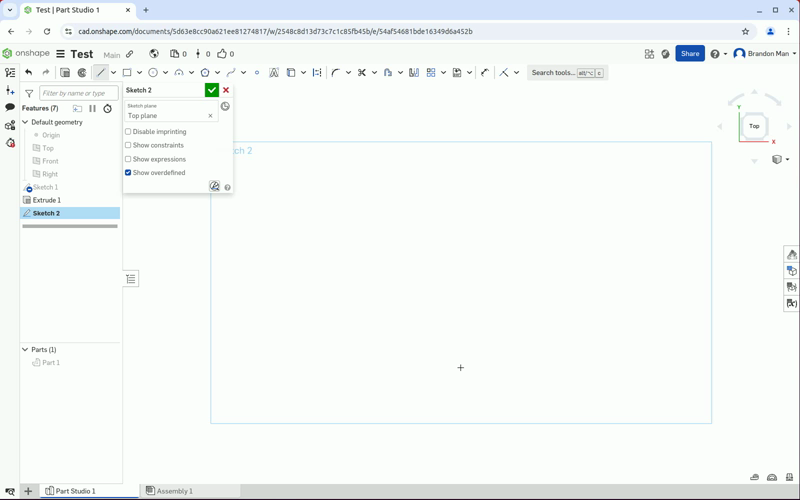
key_up(shift)
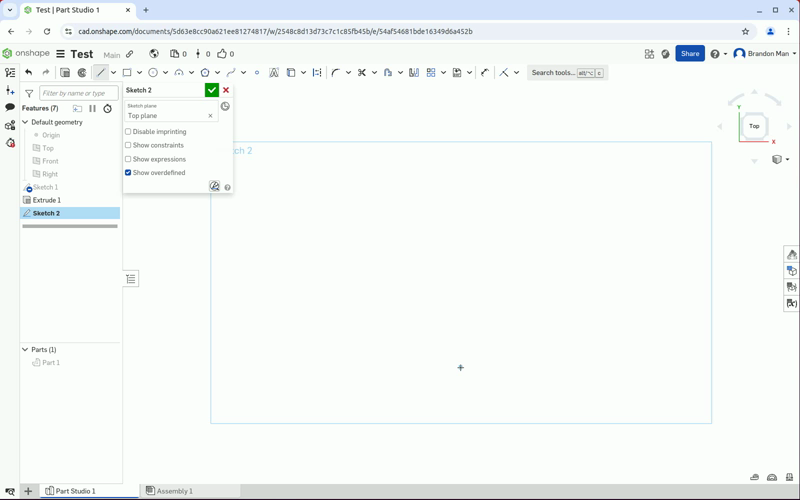
key_down(shift)
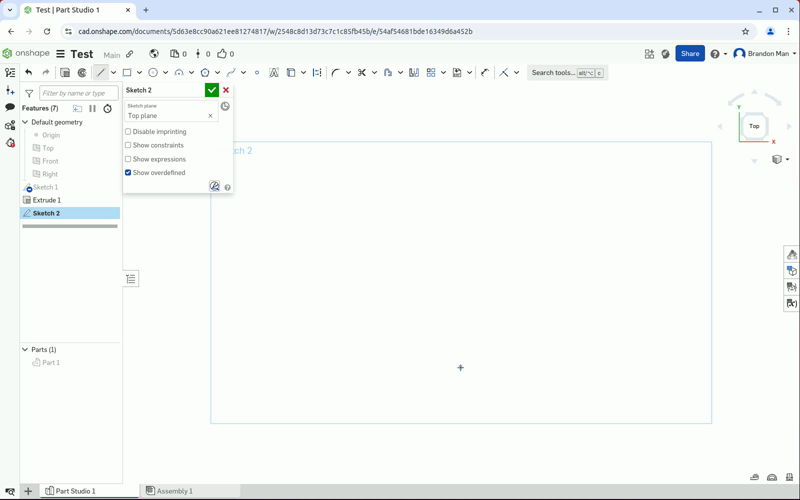
mouse_move(490, 367)
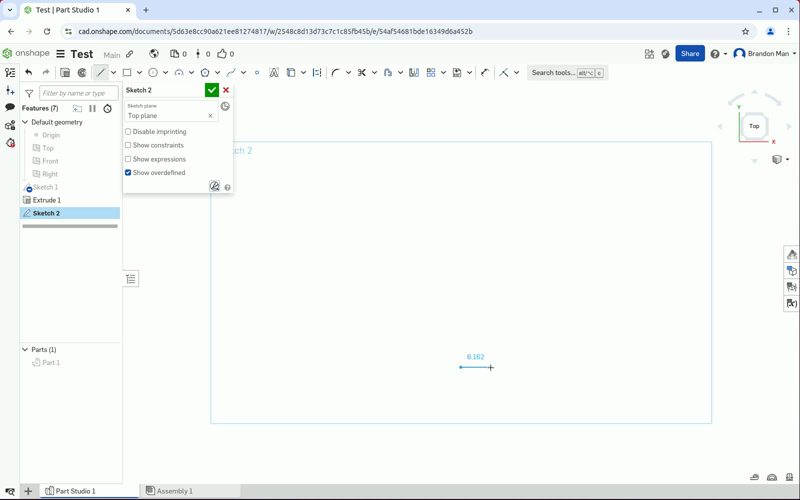
mouse_move(516, 367)
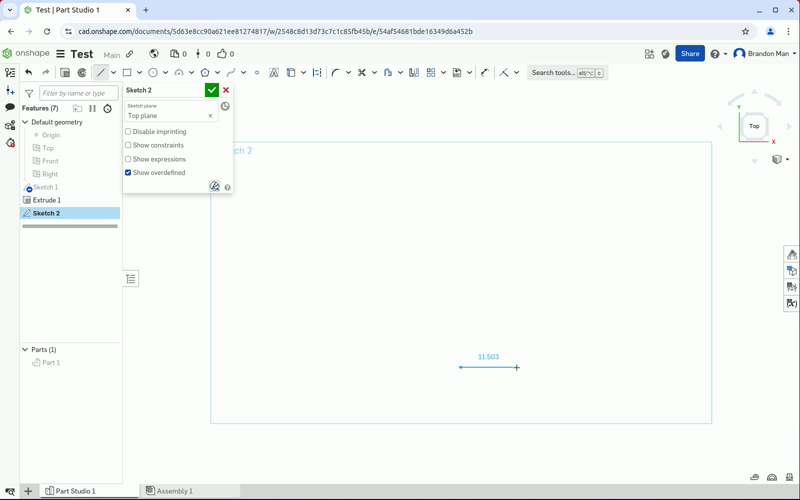
click(516, 367)
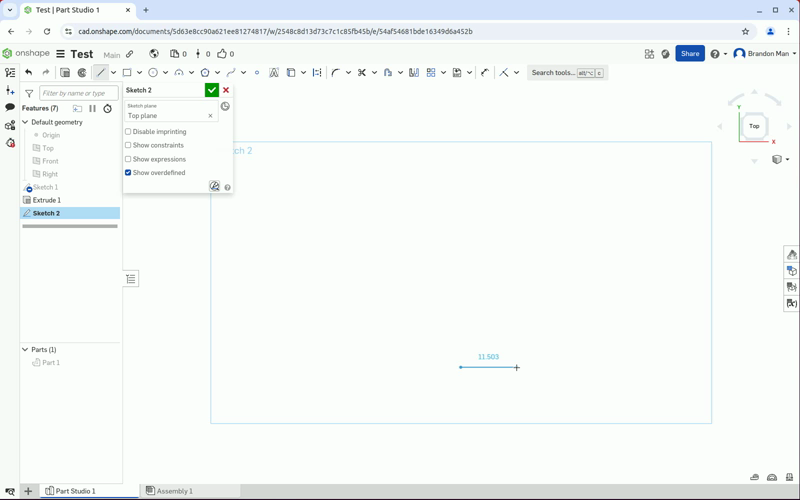
key_up(shift)
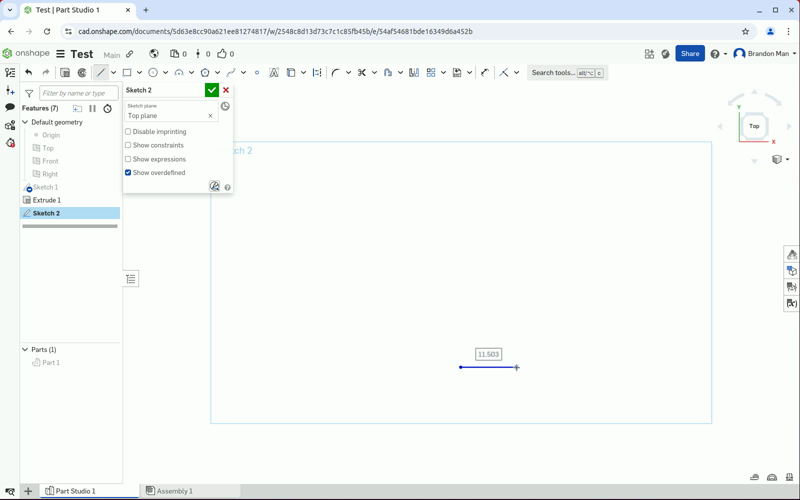
key_down(shift)
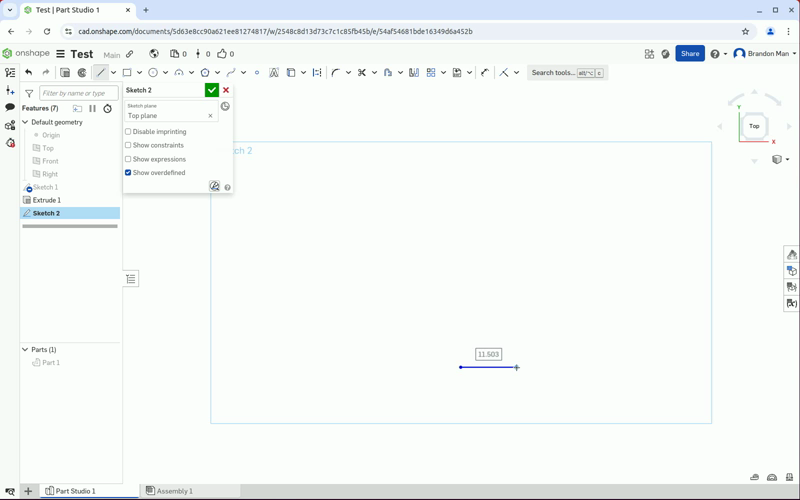
mouse_move(516, 282)
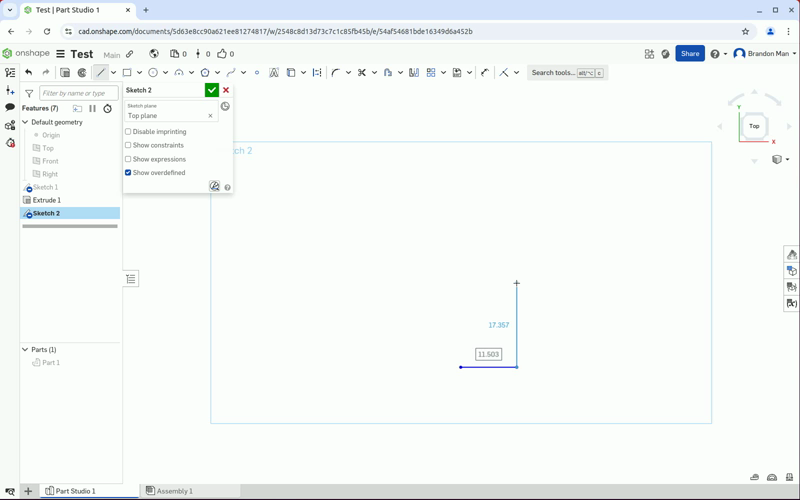
click(516, 282)
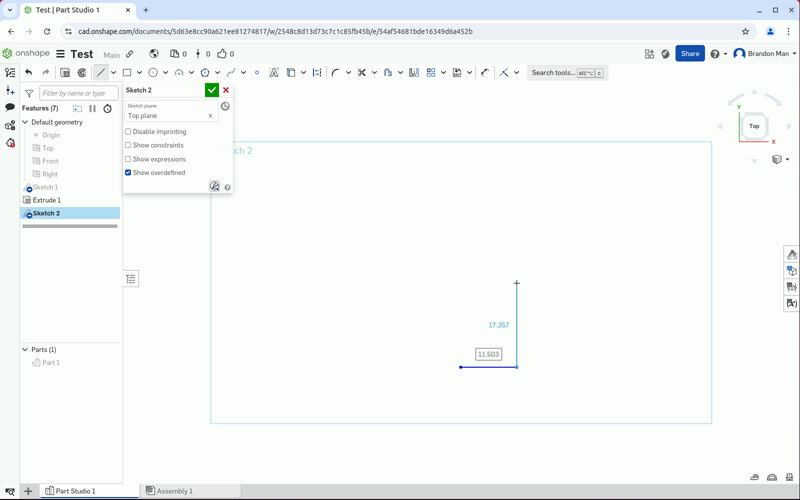
key_up(shift)
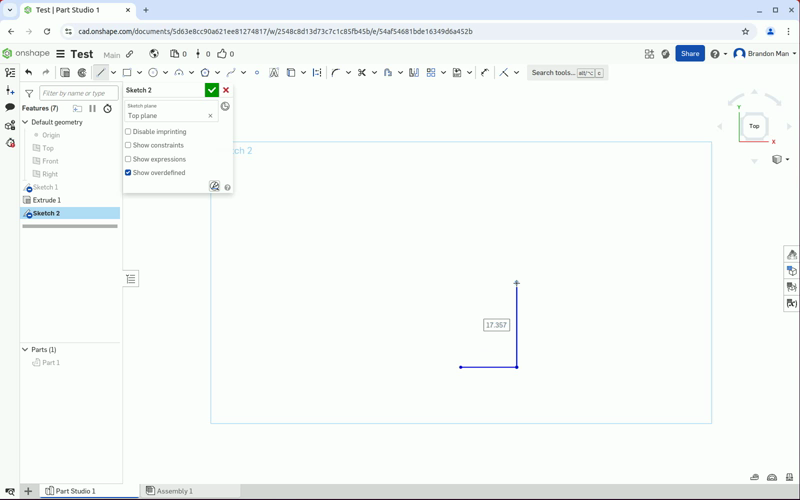
key_down(shift)
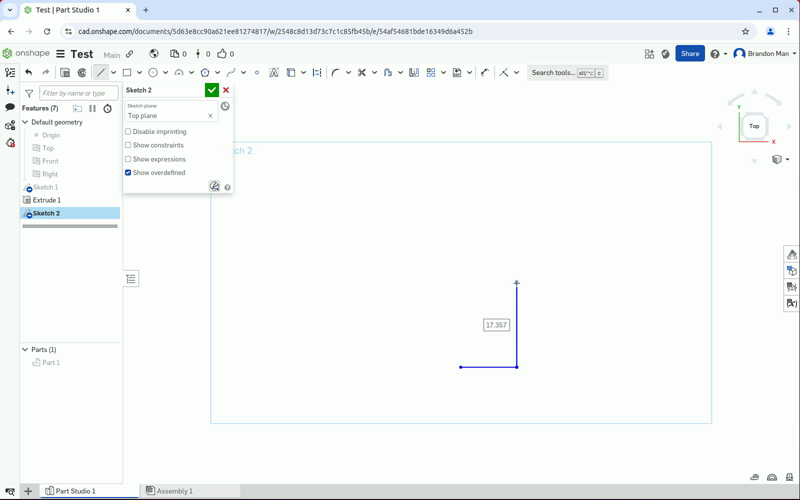
mouse_move(546, 282)
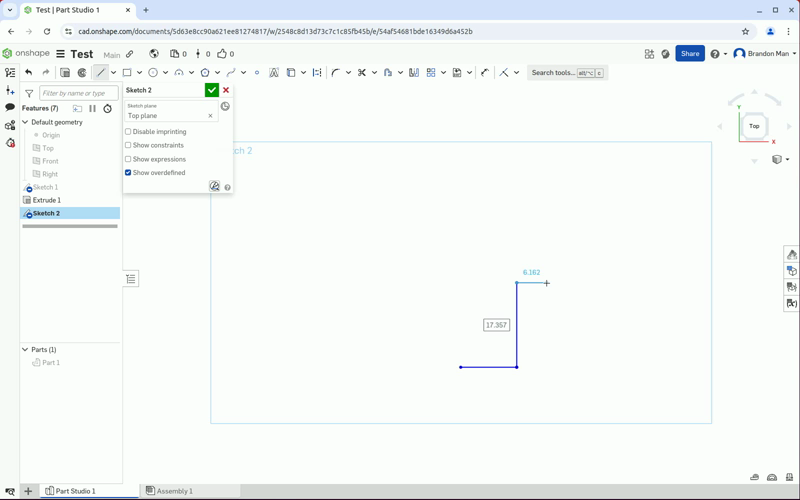
mouse_move(460, 282)
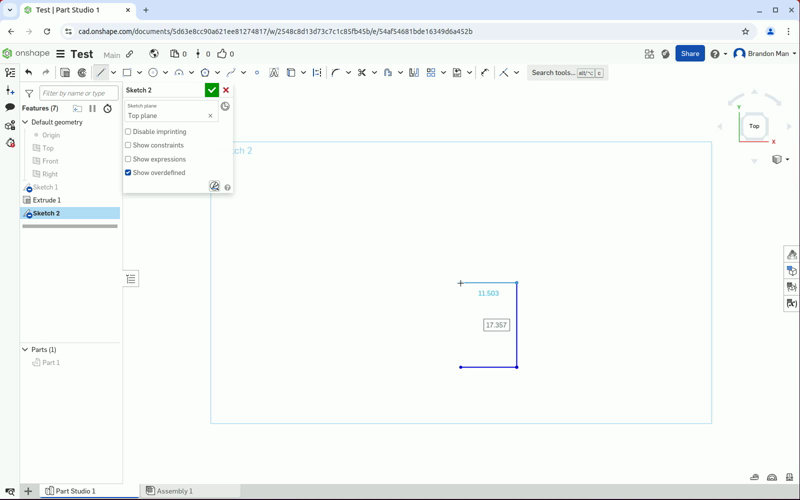
click(460, 282)
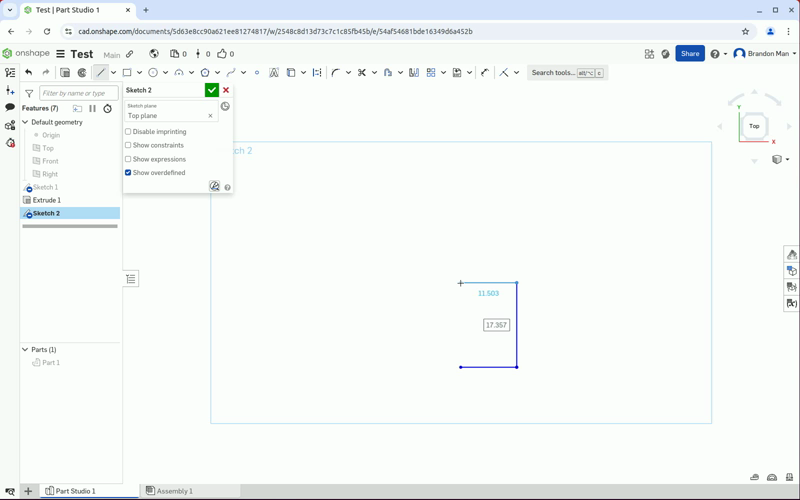
key_up(shift)
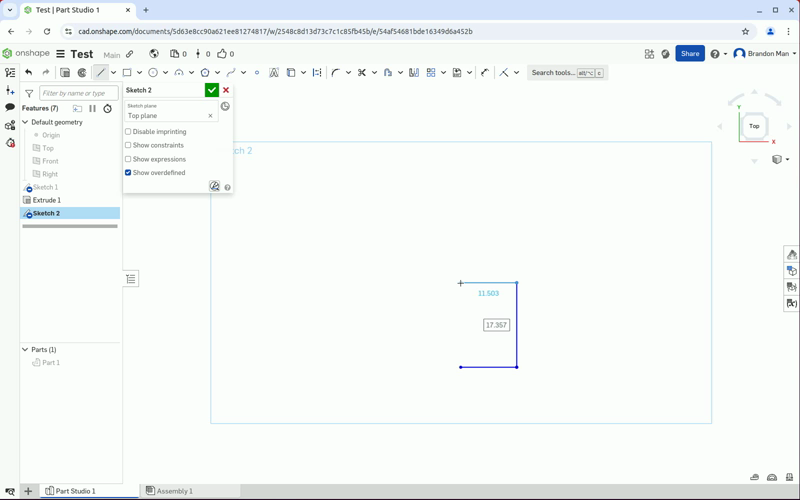
key_down(shift)
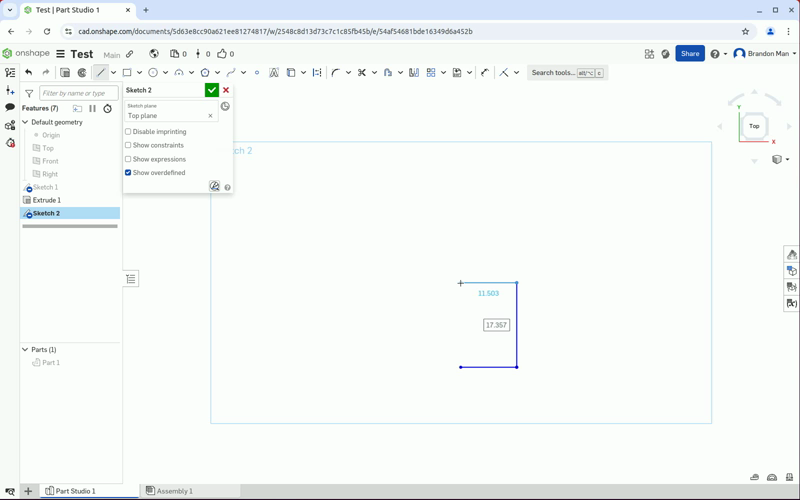
mouse_move(460, 367)
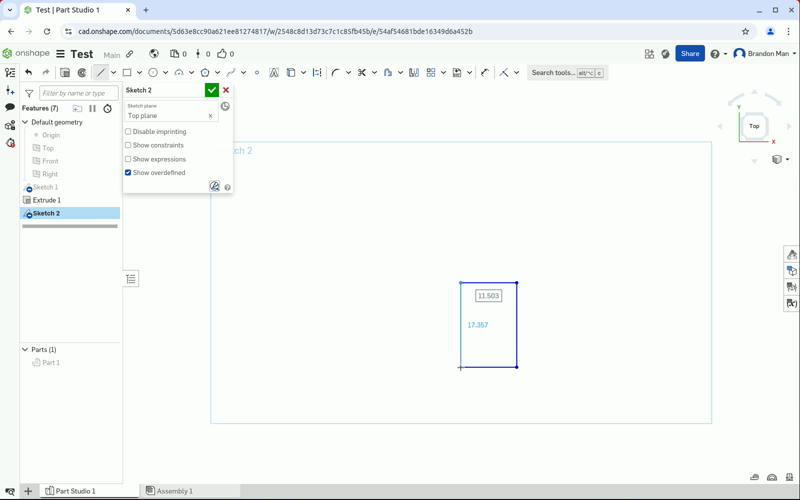
key_up(shift)
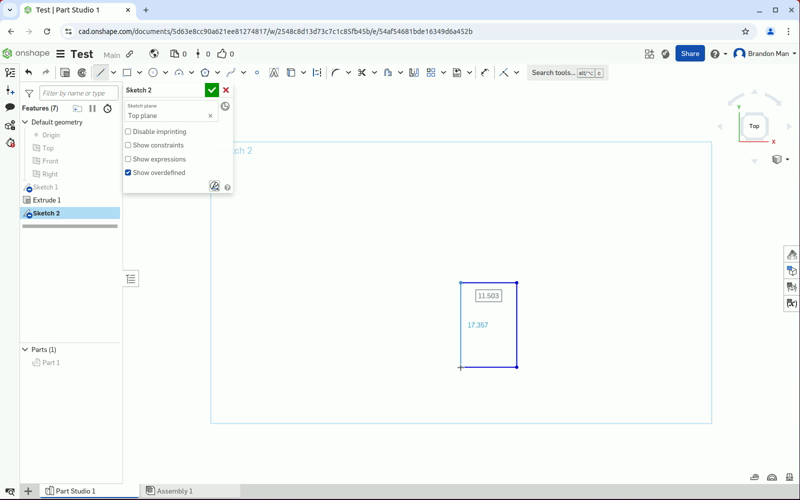
click(460, 367)
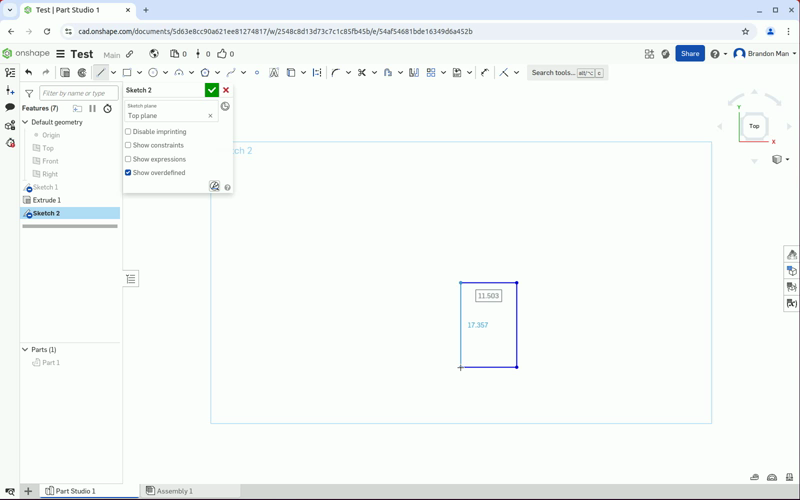
key(esc)
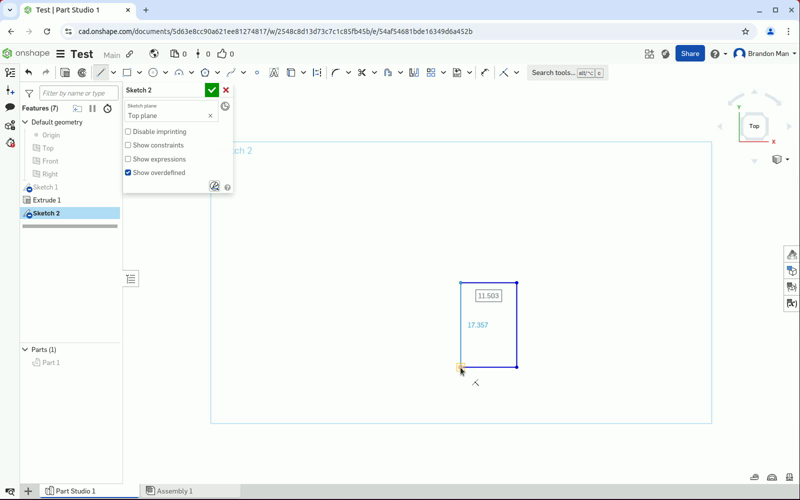
mouse_move(485, 321)
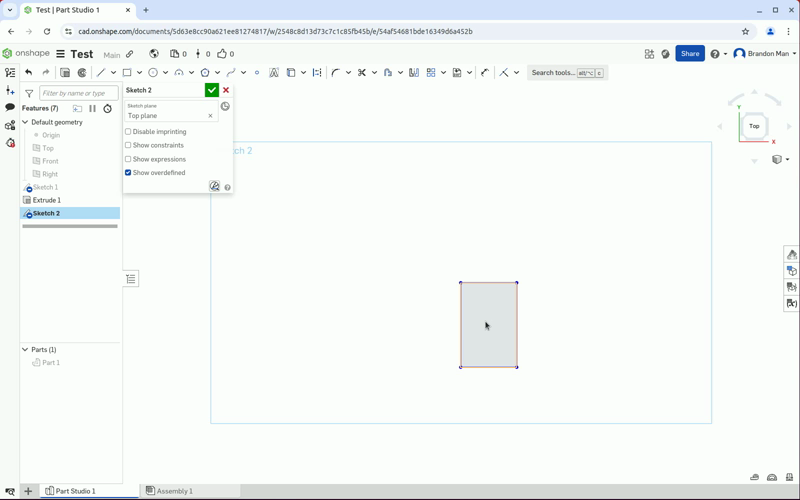
click(485, 321)
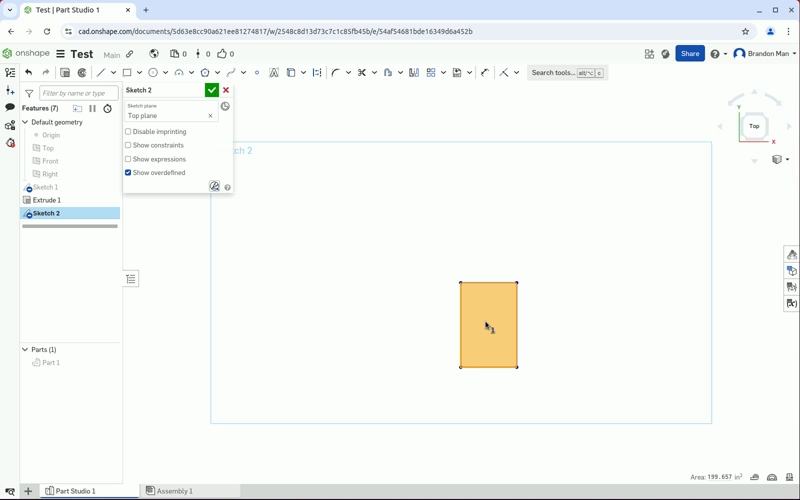
mouse_move(73, 352)
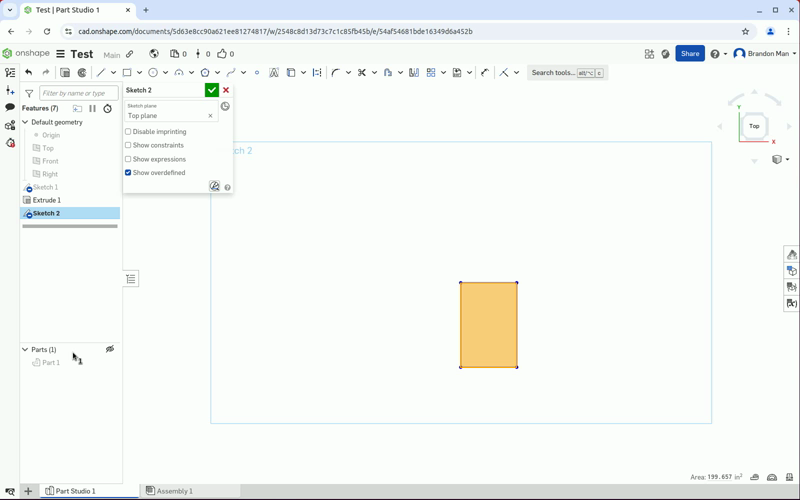
key(shift+y)
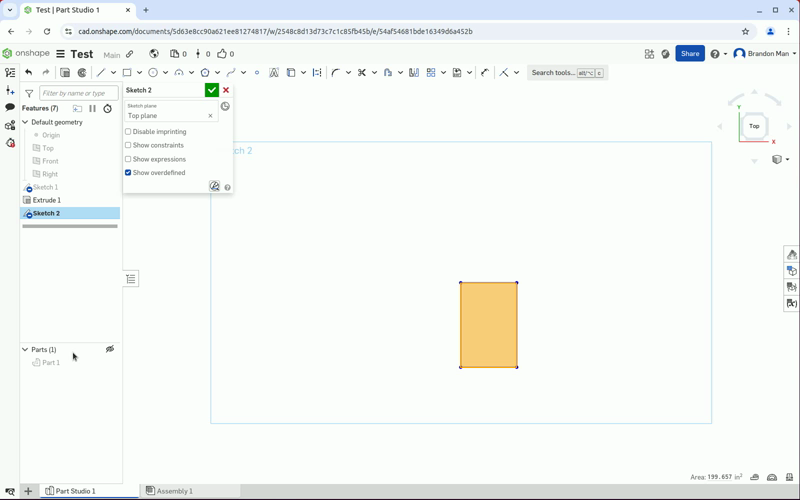
key(shift+e)
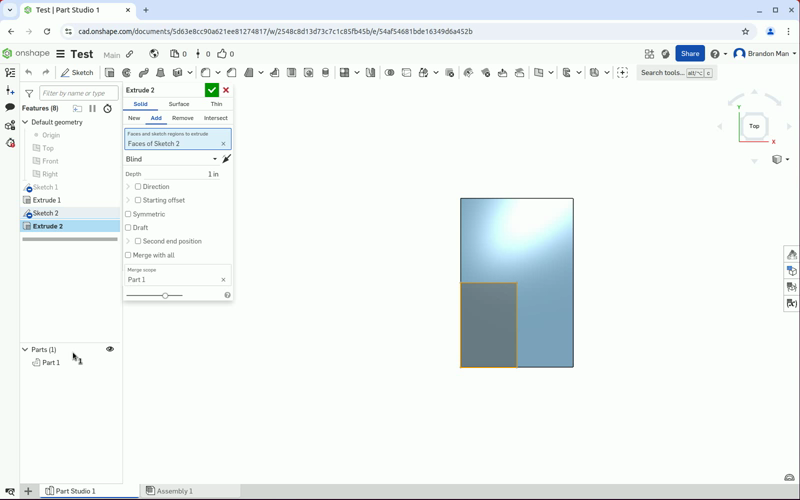
mouse_move(143, 106)
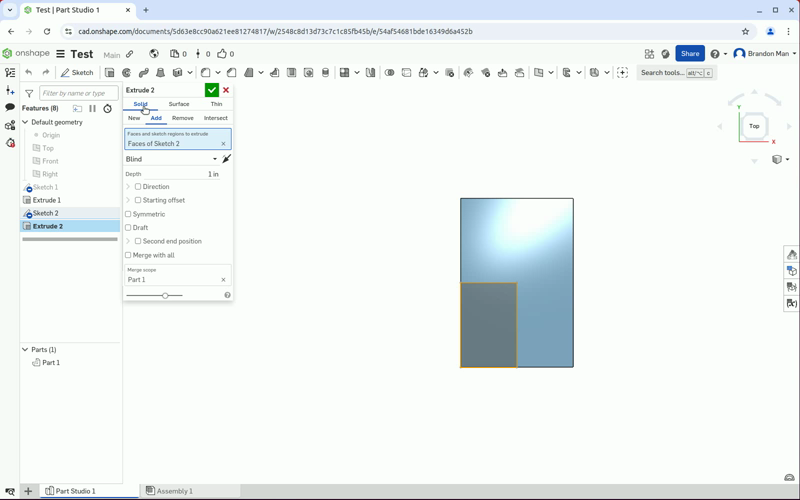
click(143, 106)
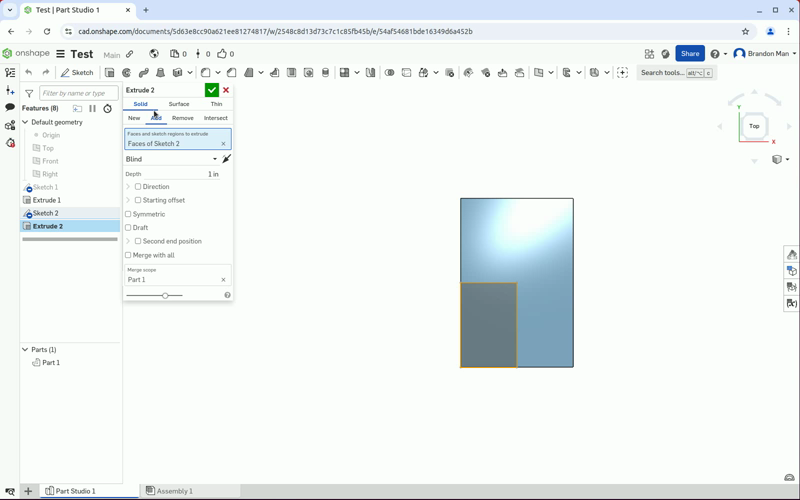
mouse_move(186, 120)
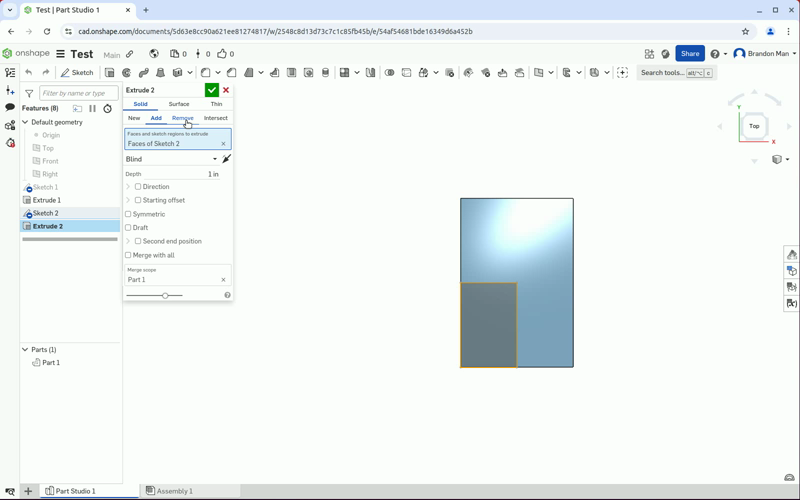
click(186, 120)
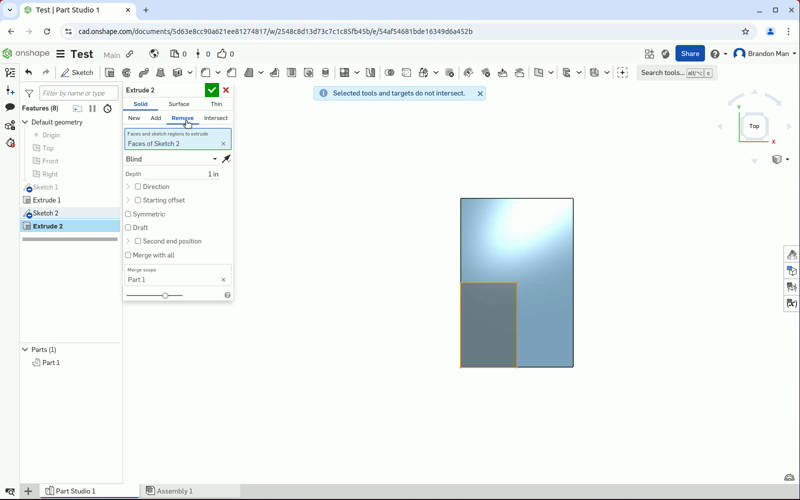
key(tab, 4)
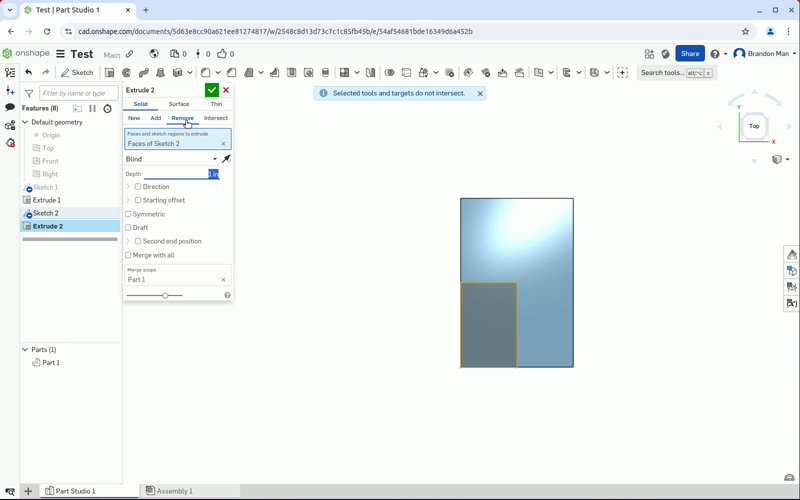
text(-61.14)
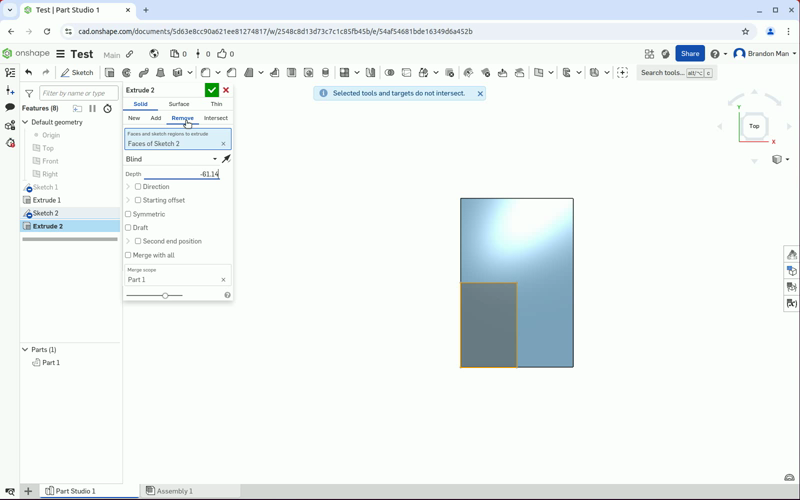
key(tab, 3)
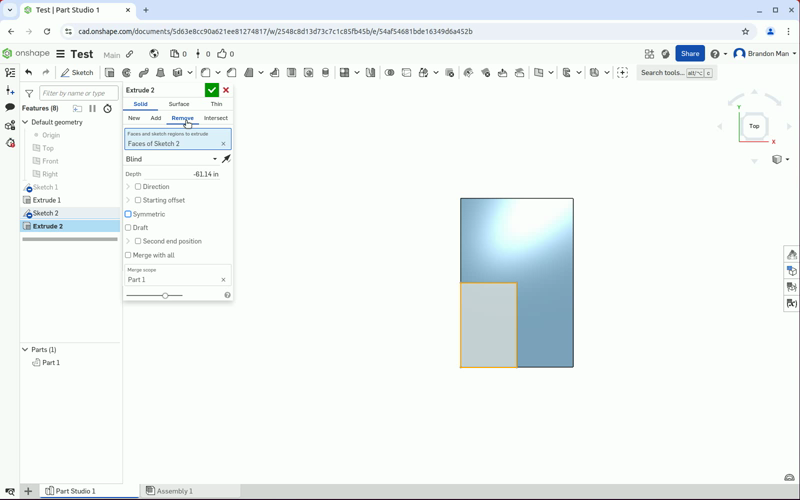
key(space)
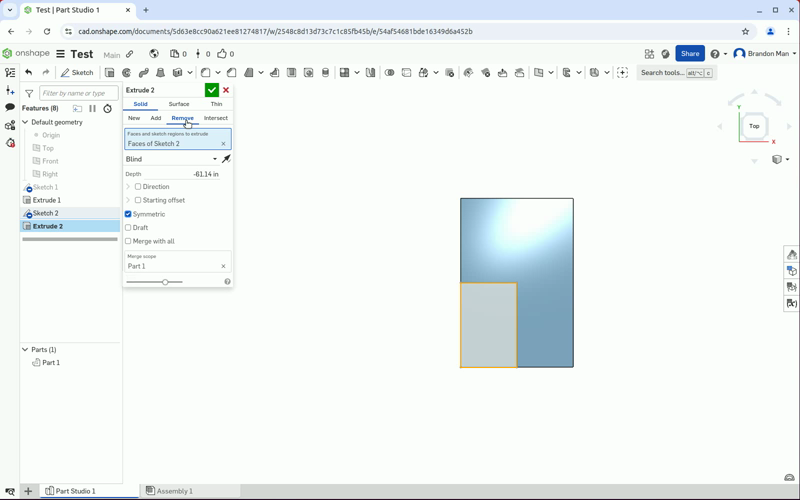
key(tab, 2)
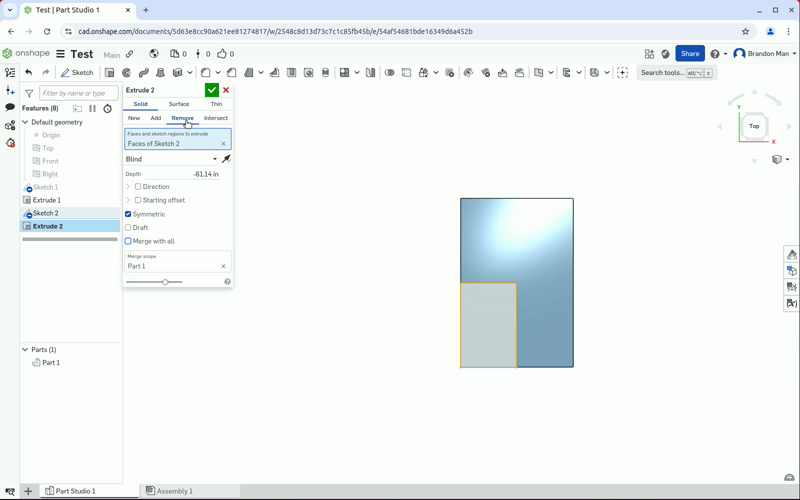
key(space)
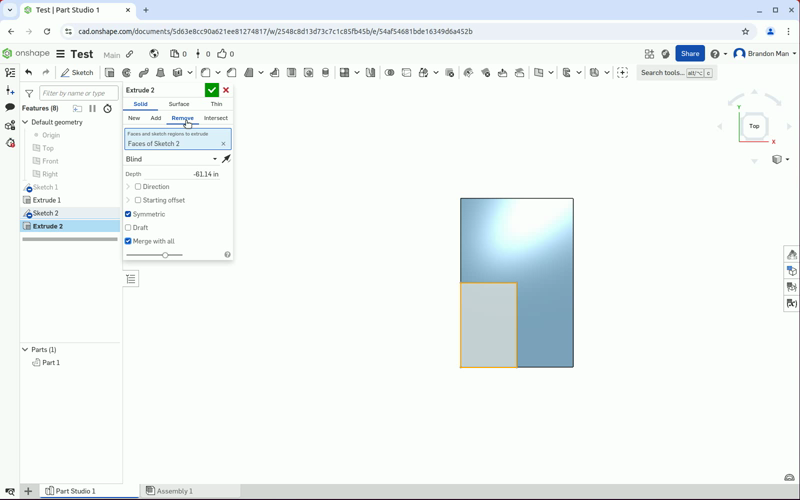
key(enter)
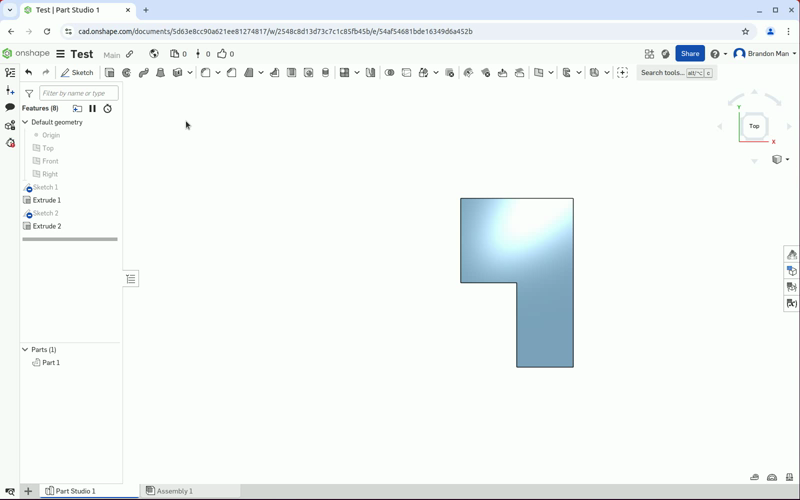
key(shift+h)
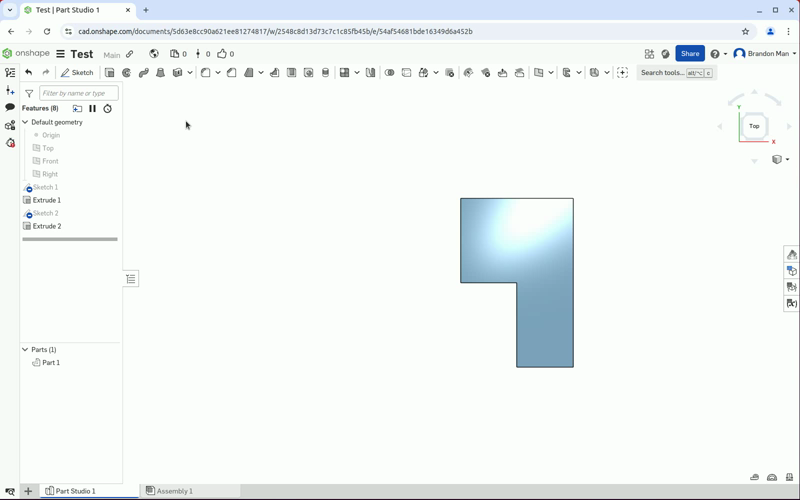
key(shift+h)
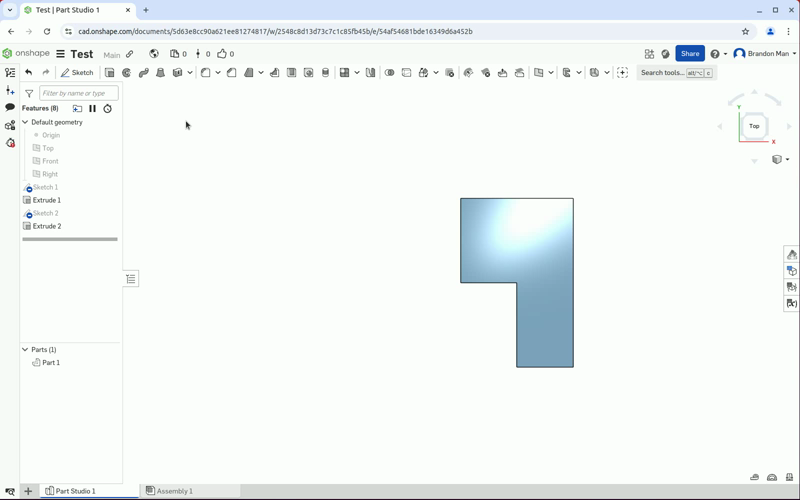
mouse_move(73, 189)
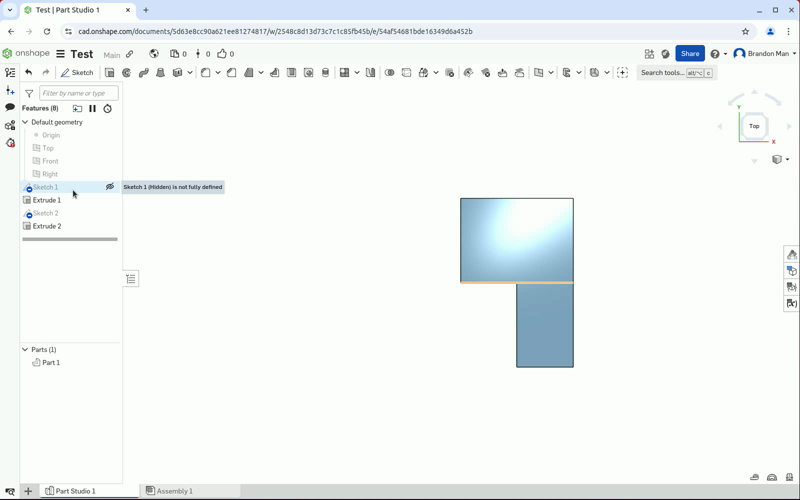
click(73, 189)
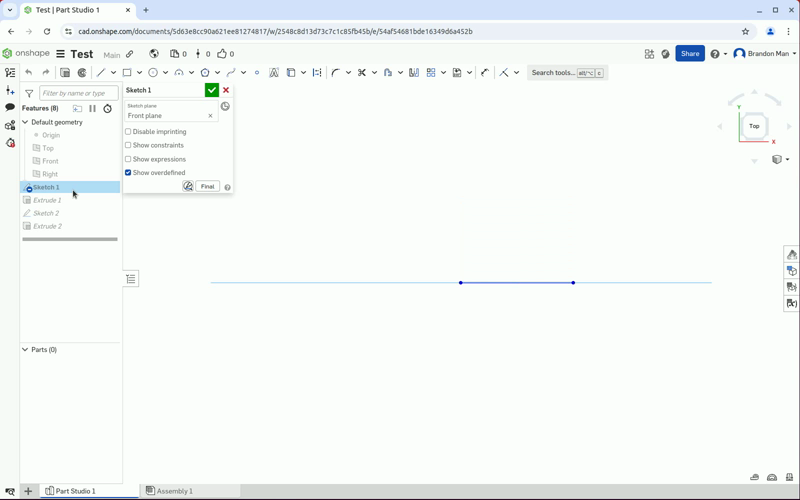
mouse_move(229, 92)
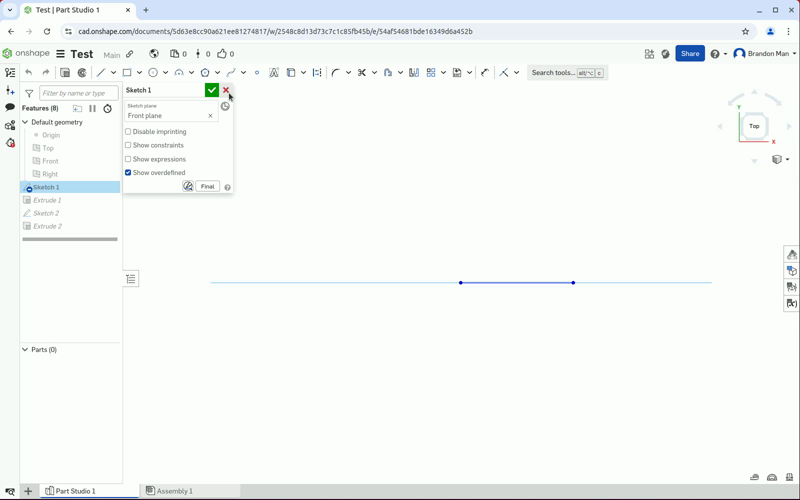
click(229, 92)
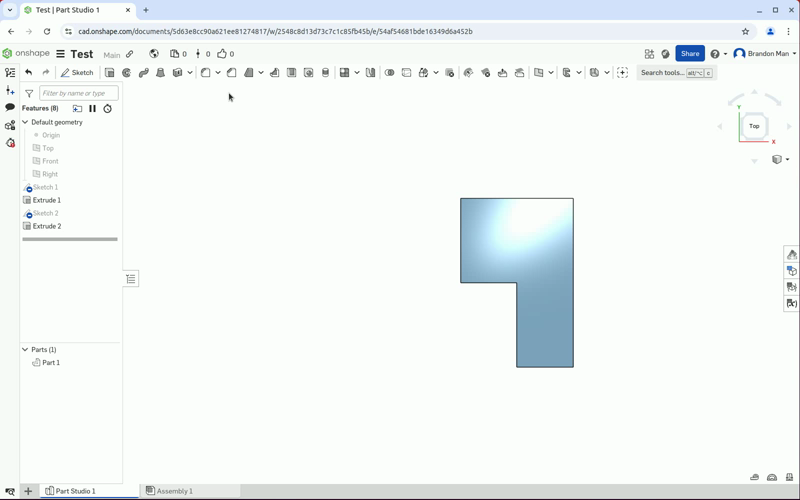
mouse_move(73, 352)
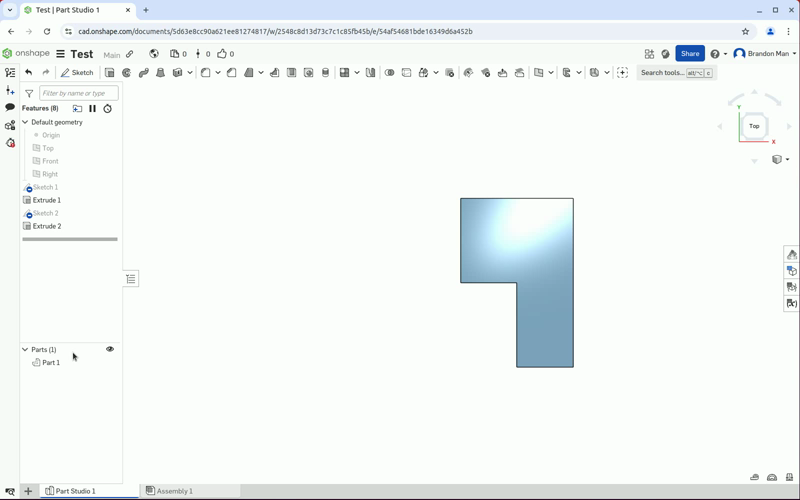
key(y)
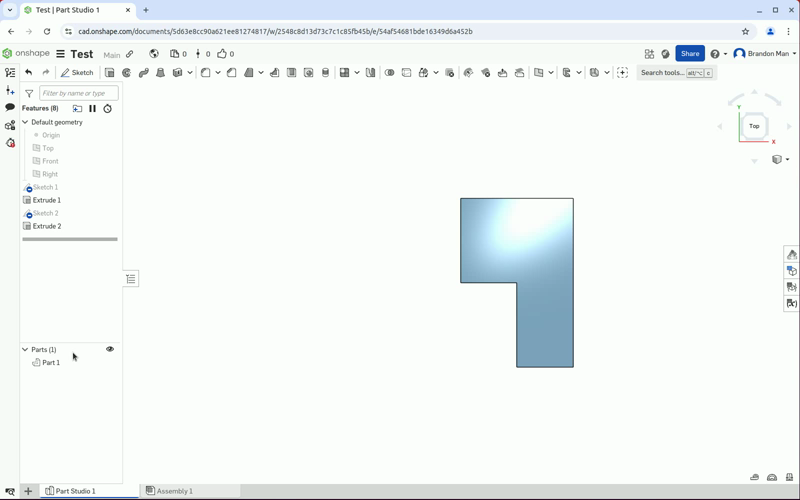
key(shift+p)
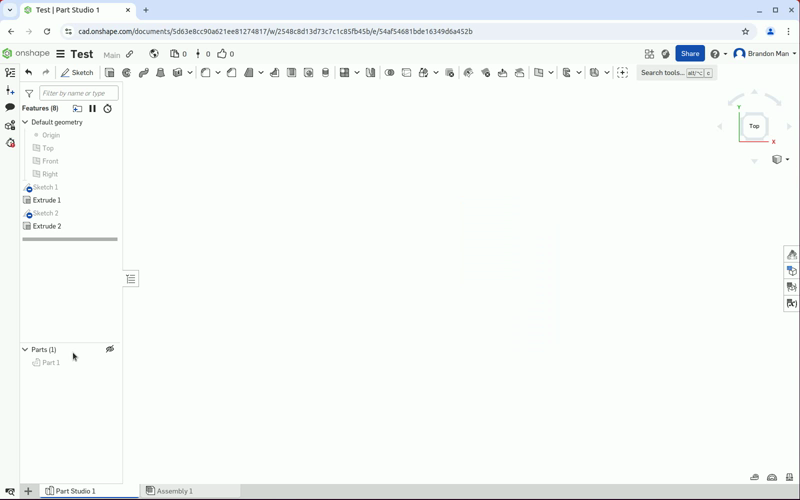
key(space)
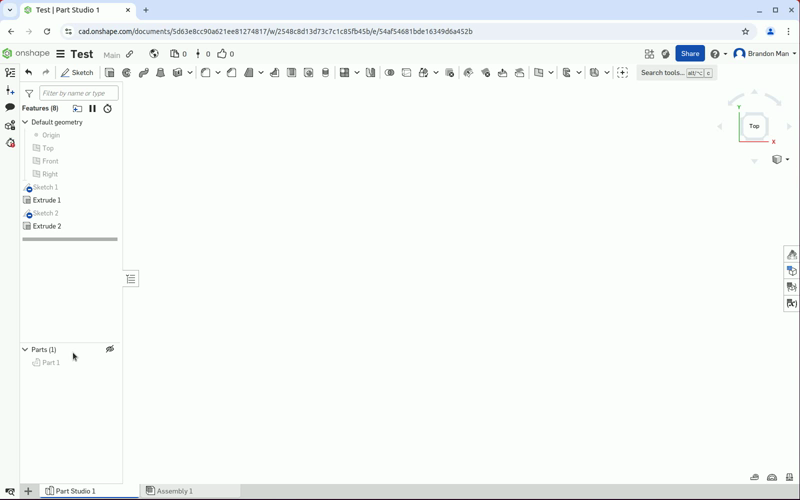
key_down(shift)
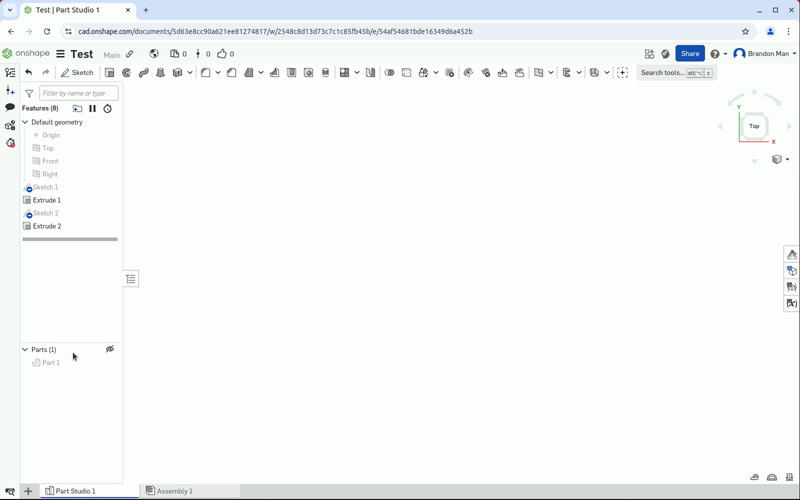
key(up)
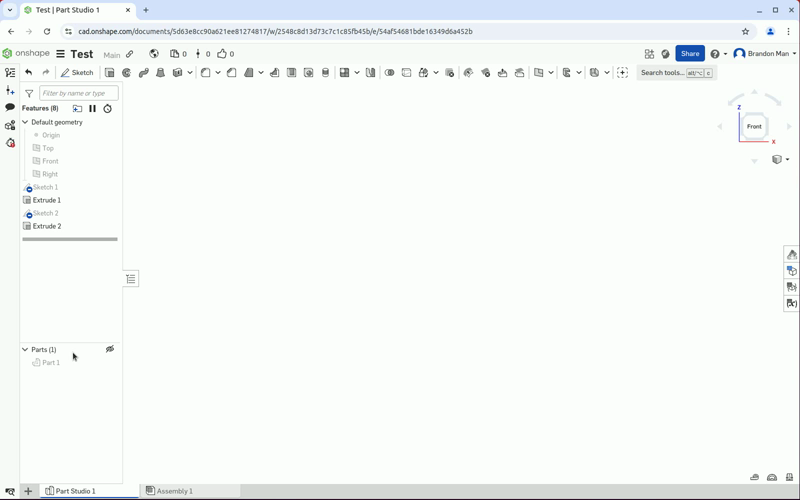
key_up(shift)
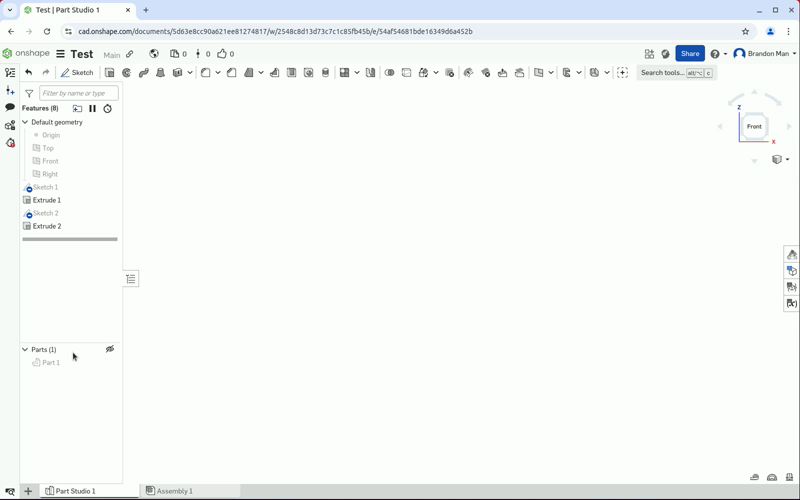
key(space)
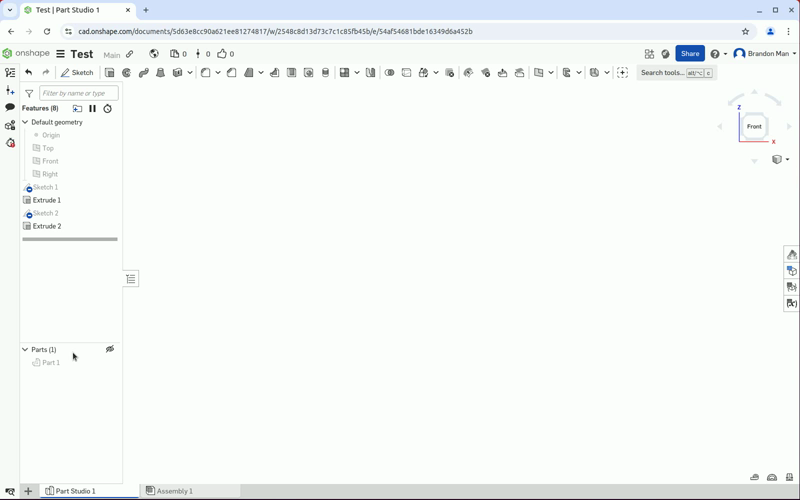
key_down(shift)
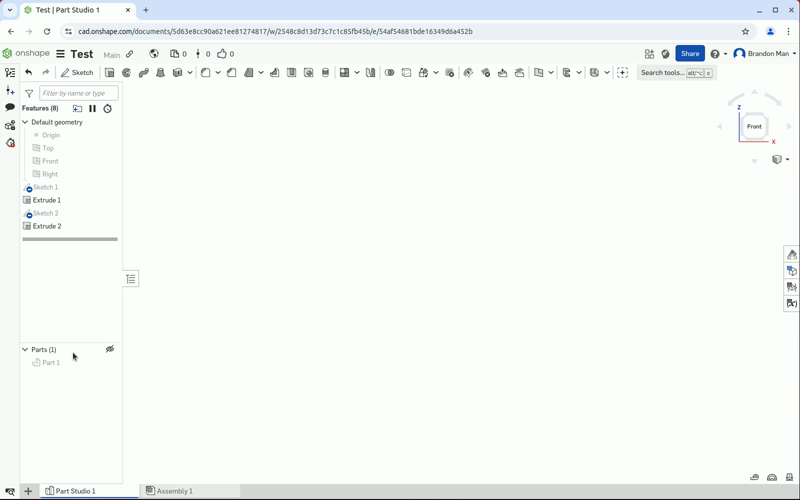
key(left)
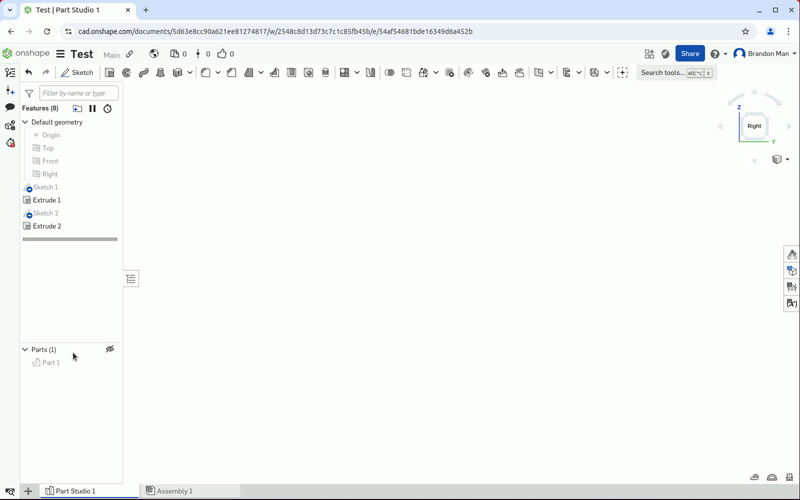
key_up(shift)
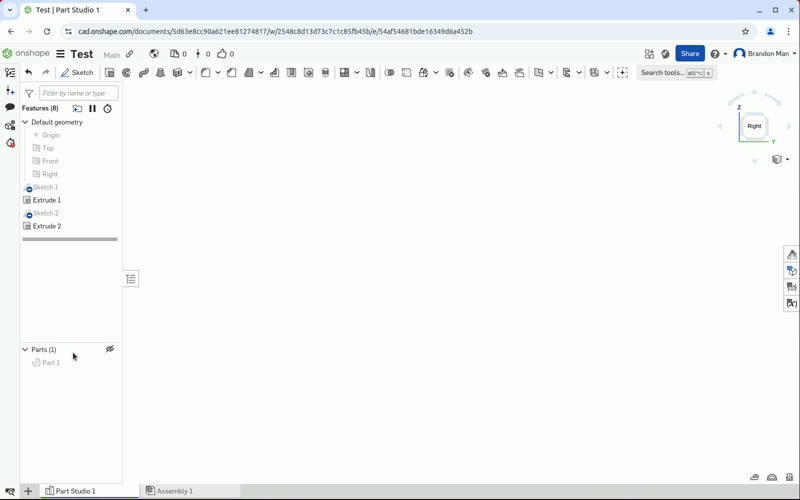
mouse_move(73, 352)
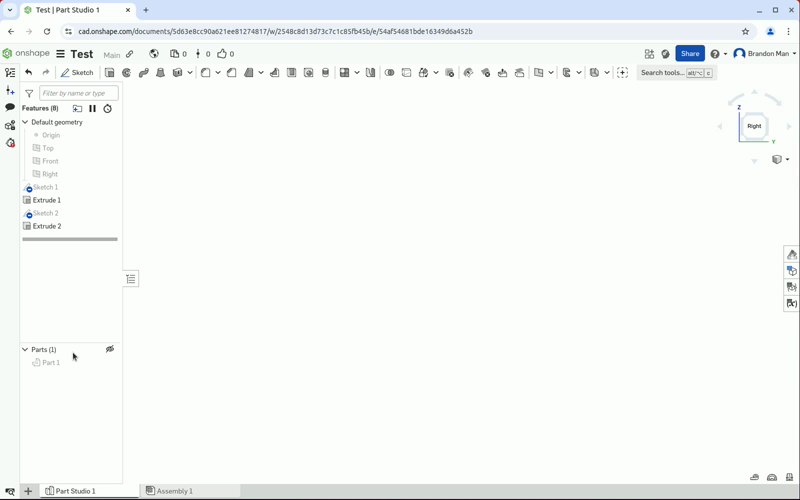
key(shift+y)
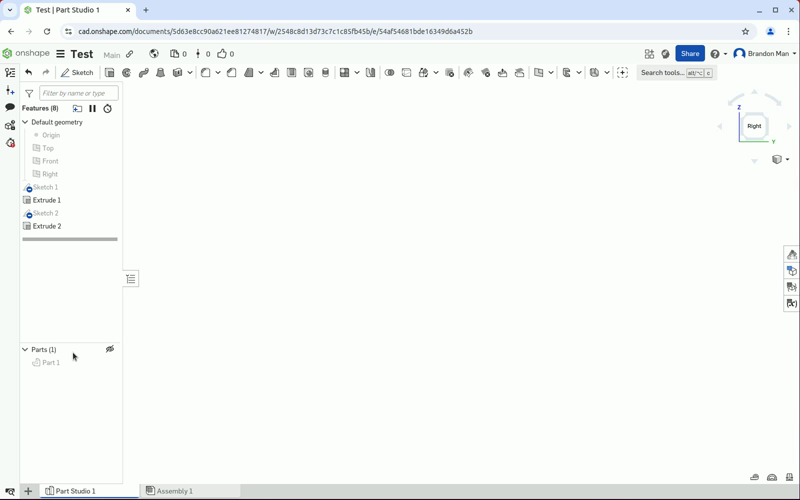
key(shift+s)
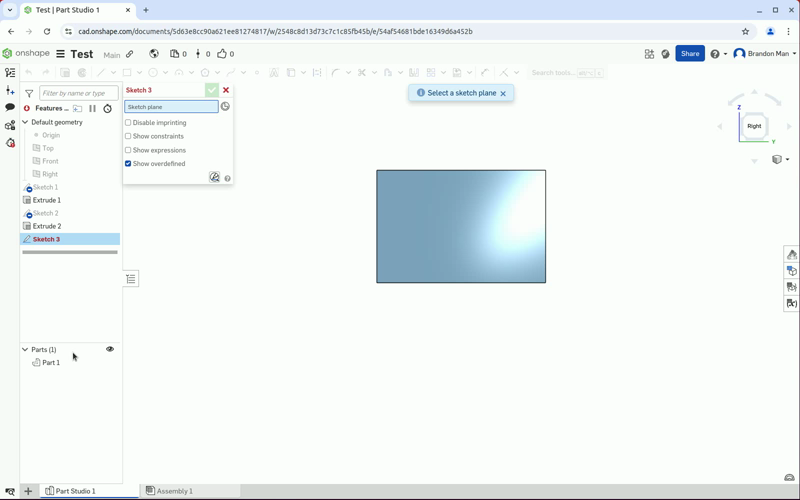
mouse_move(73, 176)
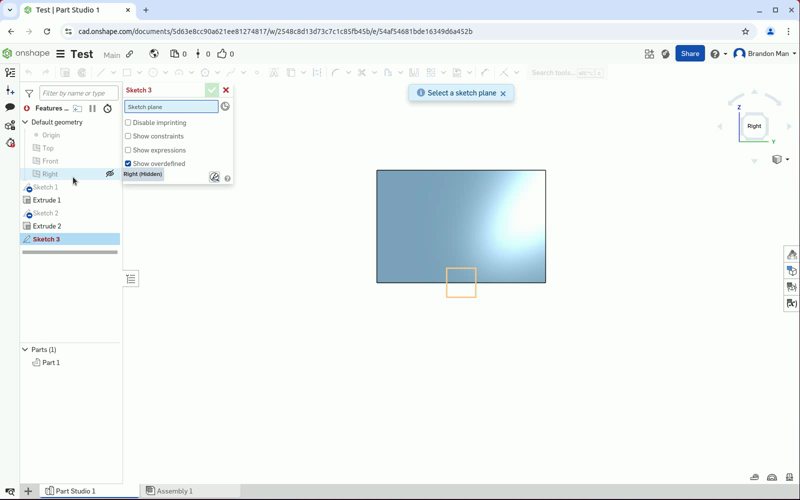
click(73, 176)
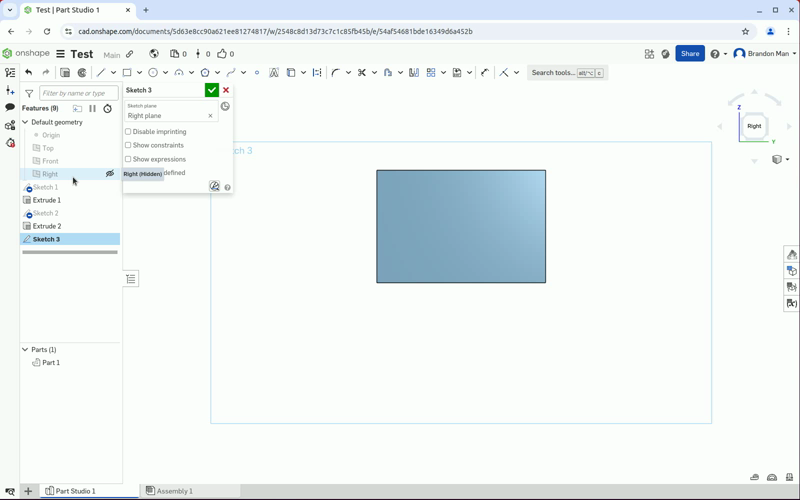
mouse_move(73, 352)
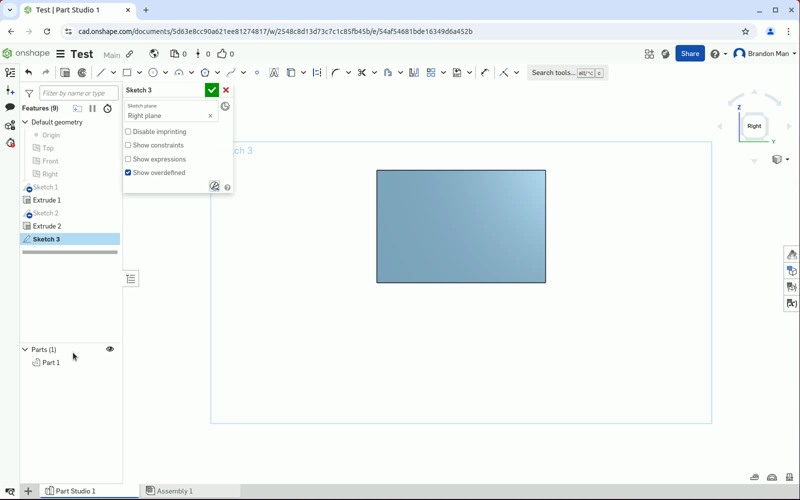
key(y)
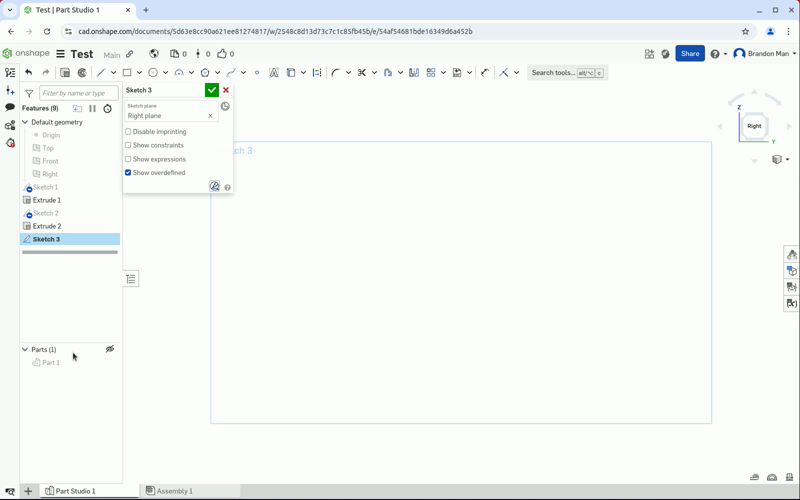
key(l)
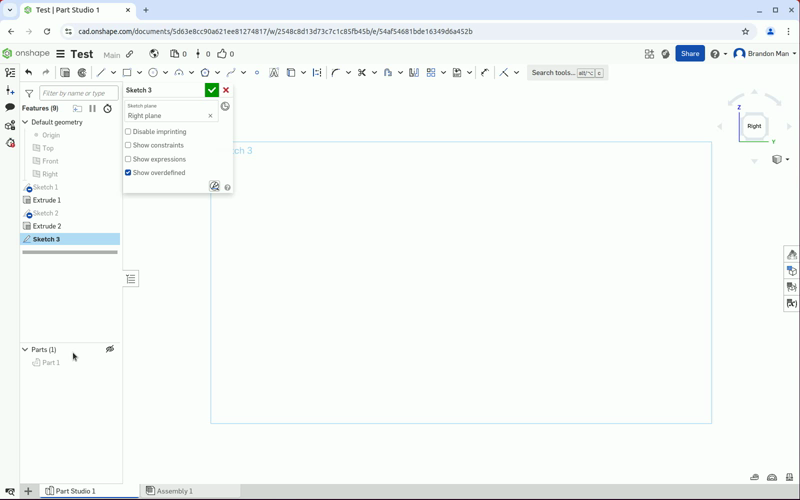
key_down(shift)
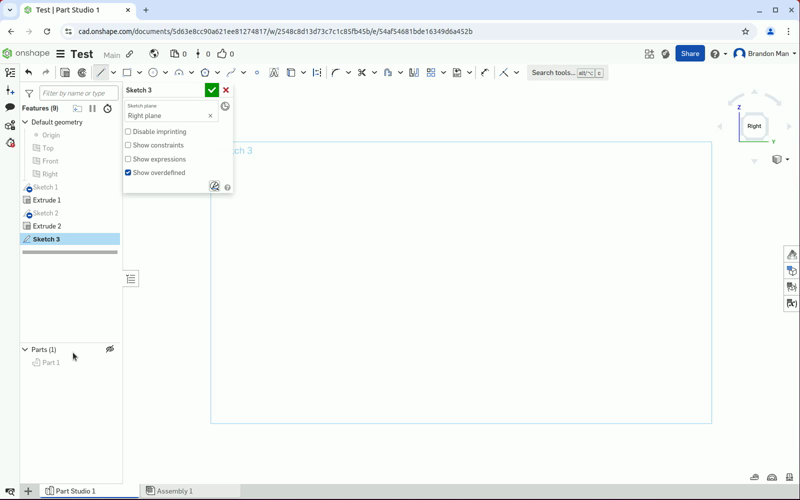
mouse_move(376, 226)
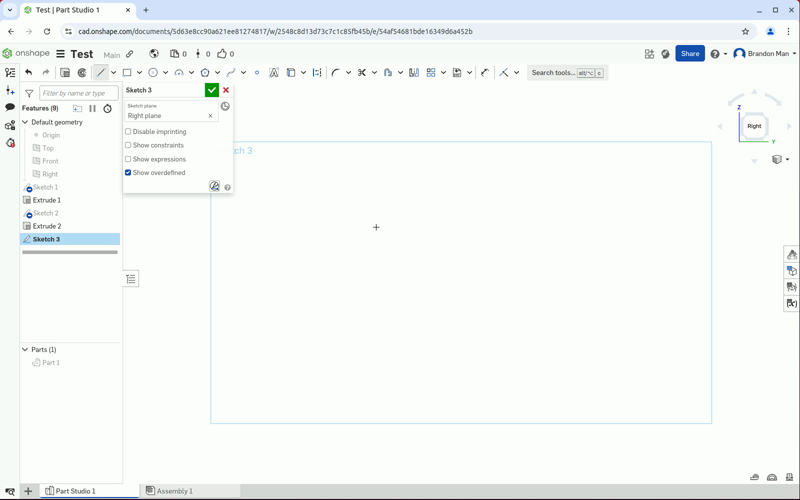
click(376, 226)
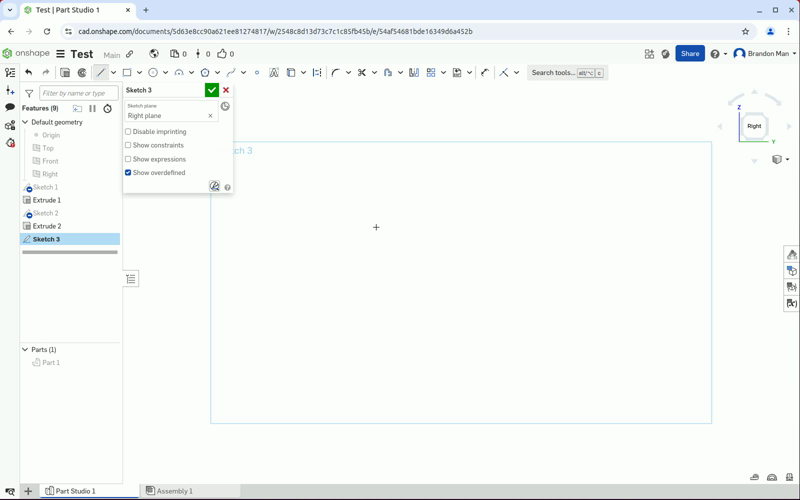
key_up(shift)
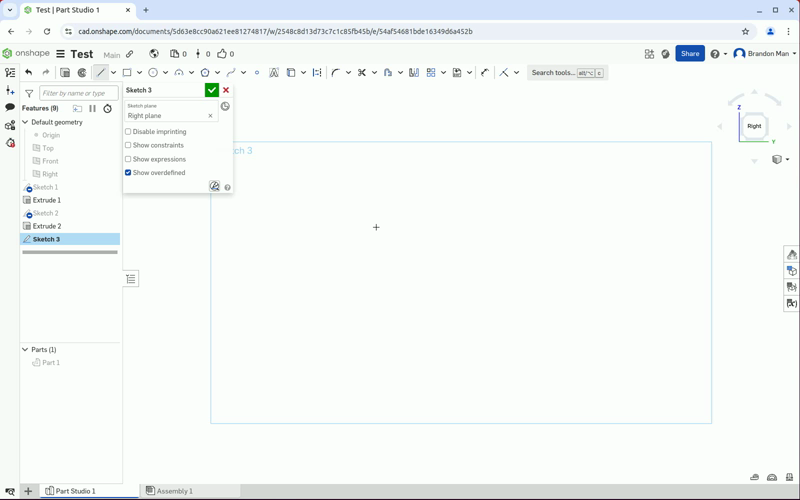
key_down(shift)
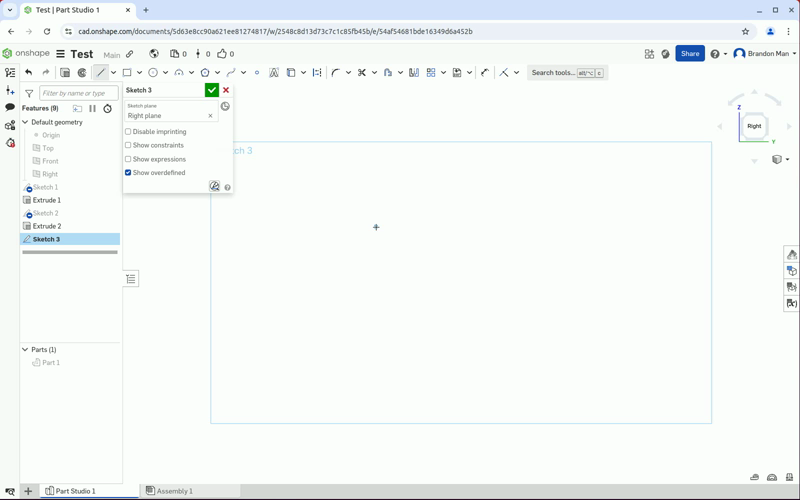
mouse_move(516, 226)
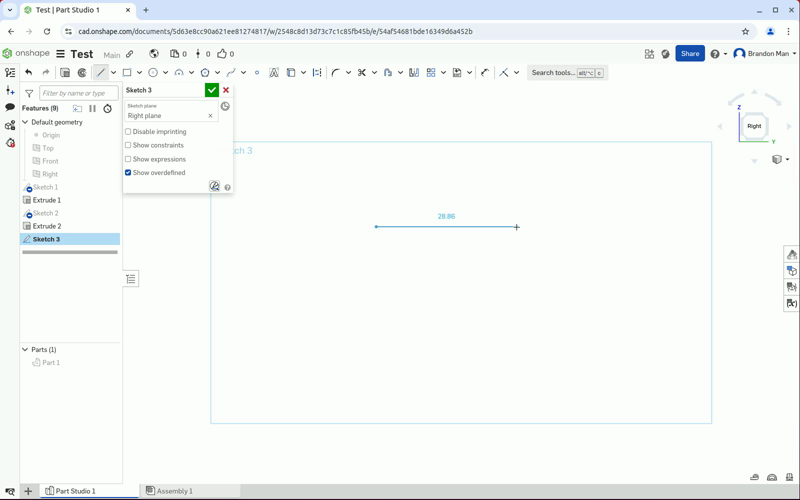
click(516, 226)
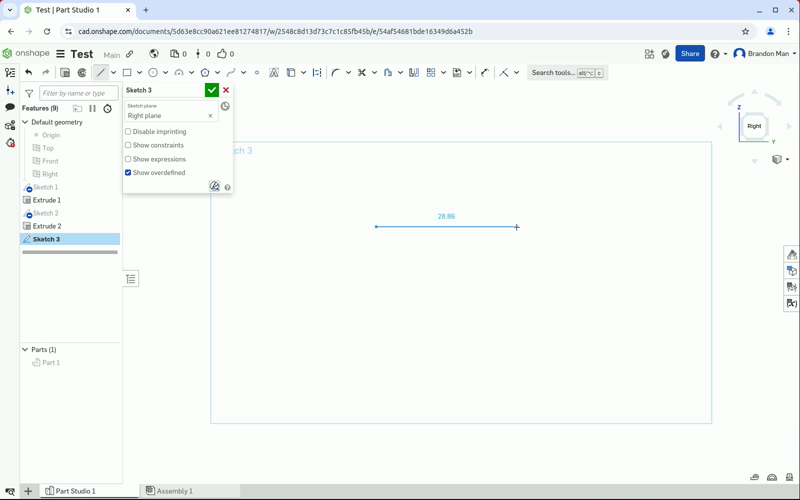
key_up(shift)
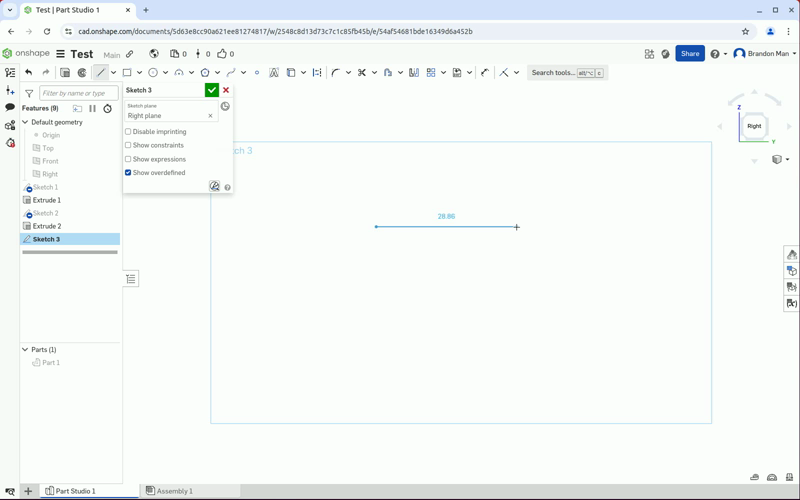
key_down(shift)
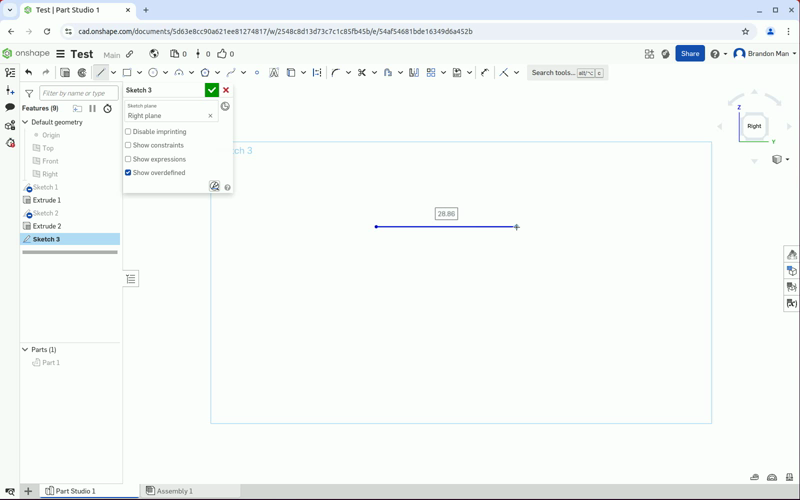
mouse_move(546, 226)
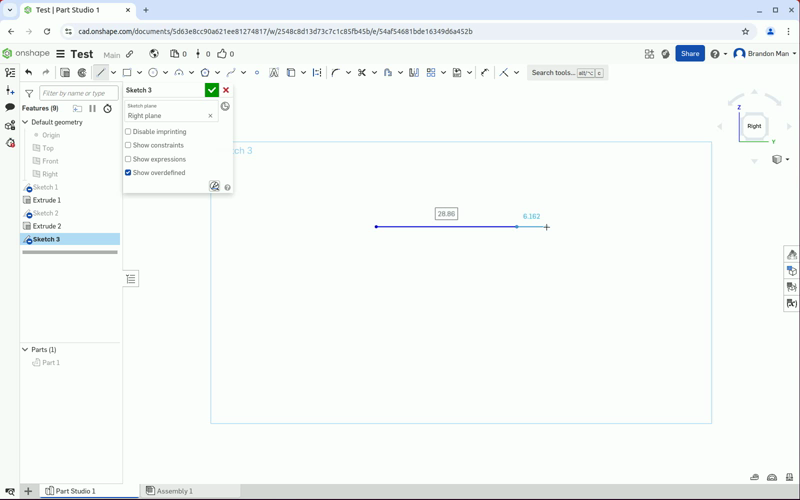
mouse_move(516, 170)
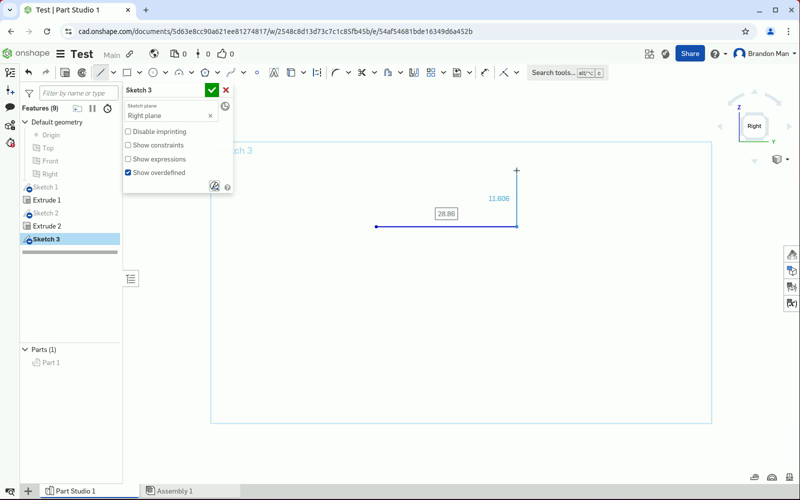
click(516, 170)
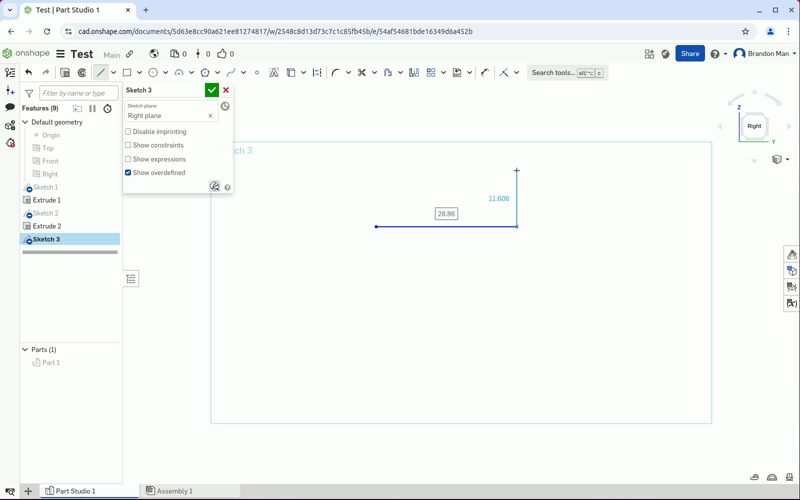
key_up(shift)
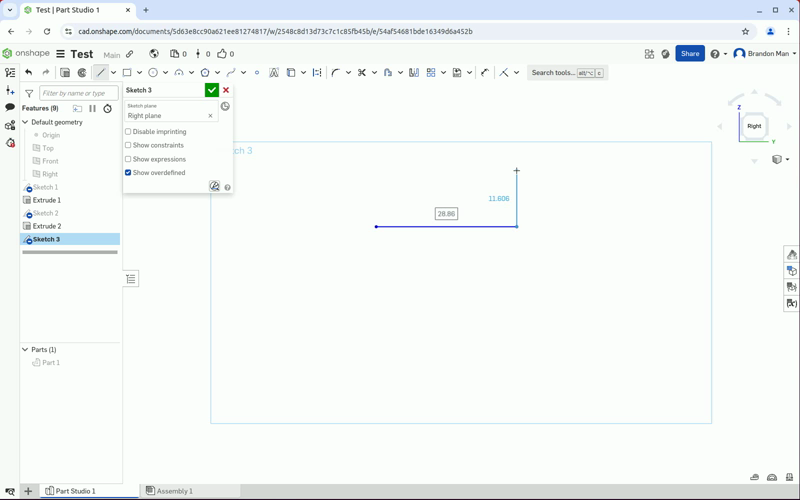
key_down(shift)
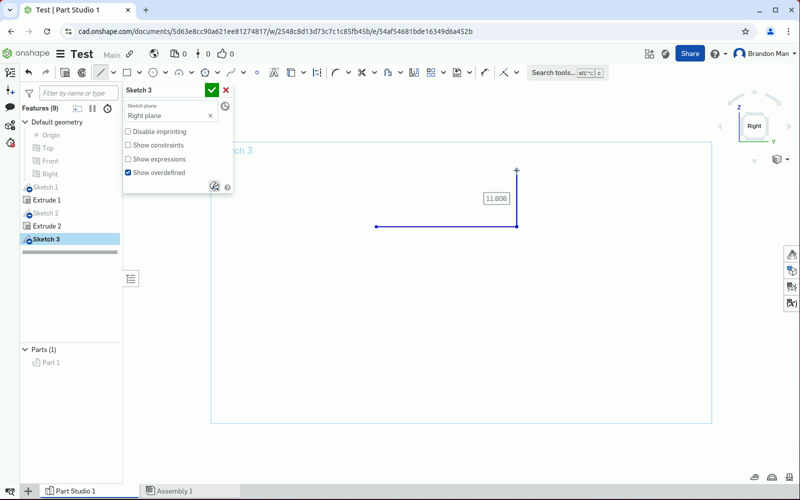
mouse_move(376, 170)
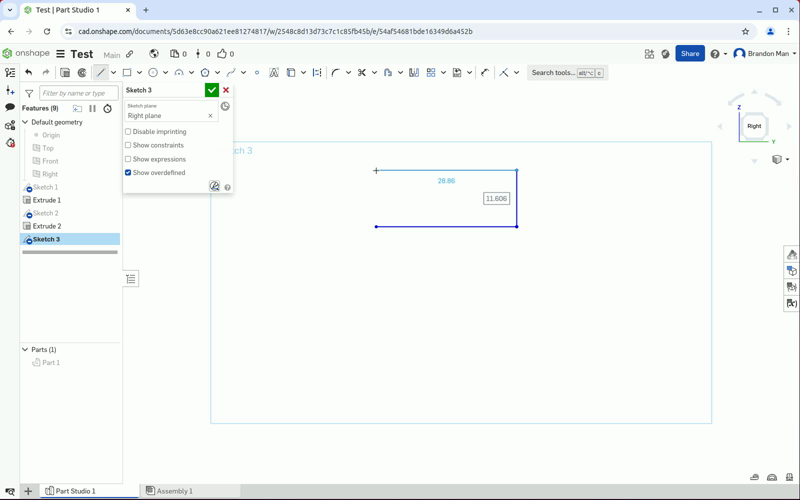
click(376, 170)
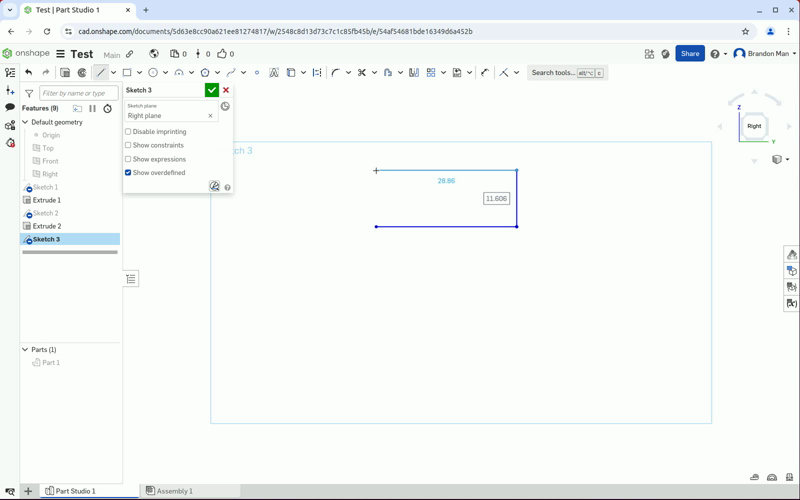
key_up(shift)
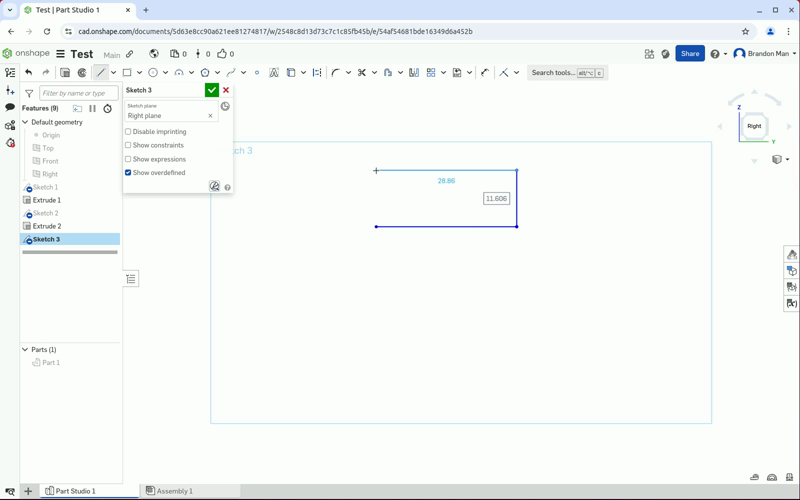
mouse_move(406, 170)
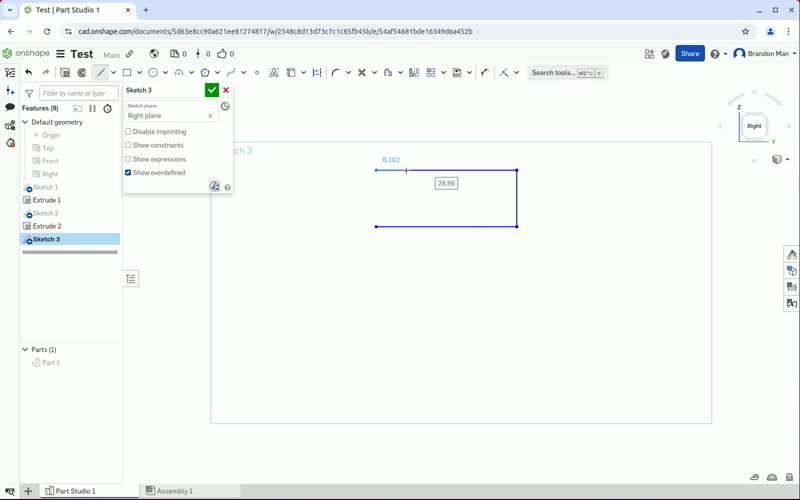
key_down(shift)
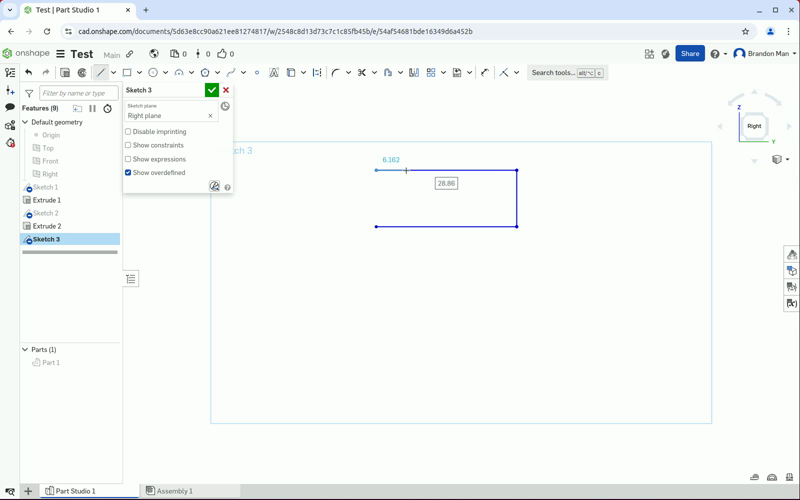
mouse_move(376, 226)
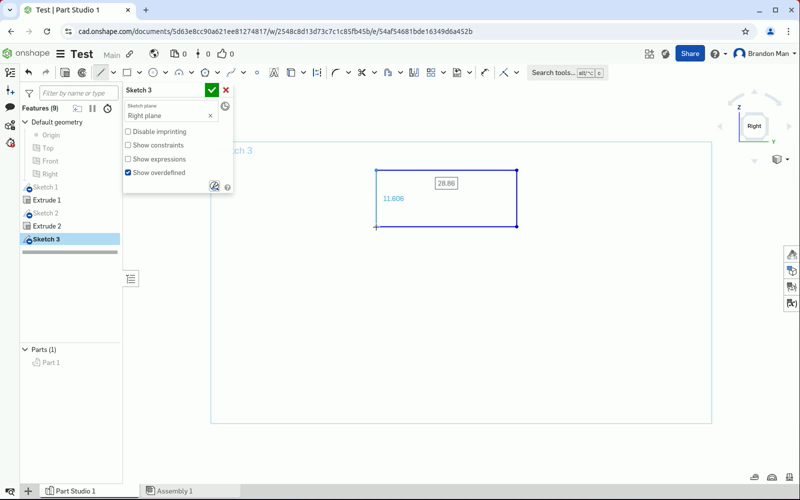
key_up(shift)
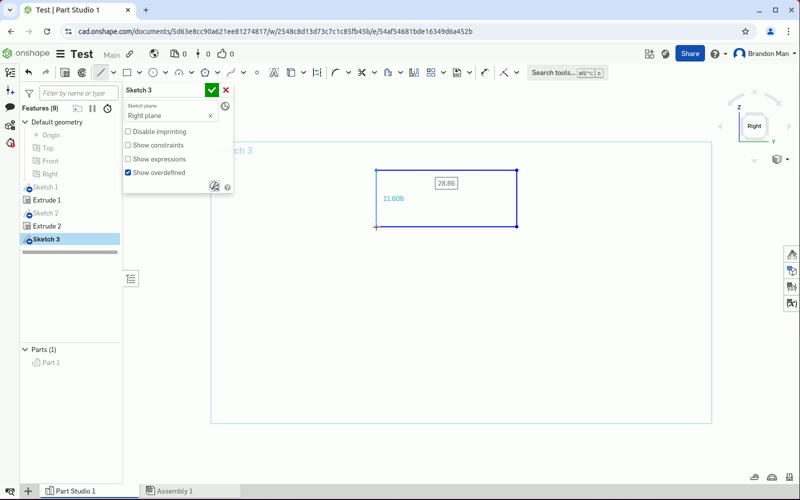
click(376, 226)
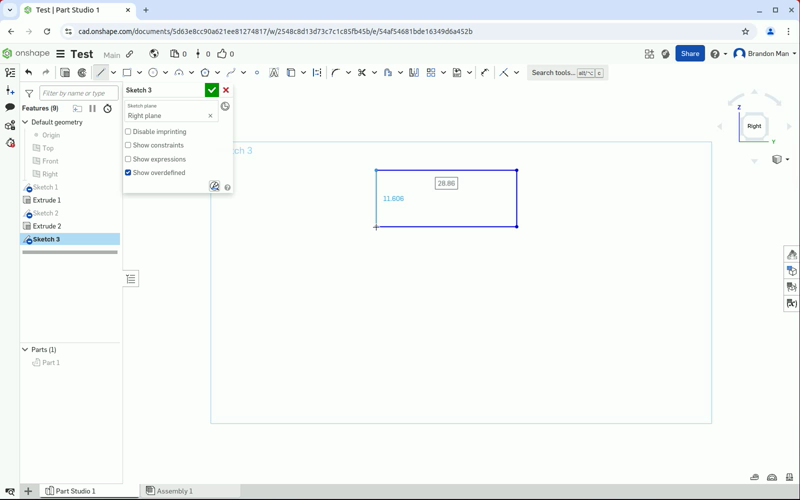
key(esc)
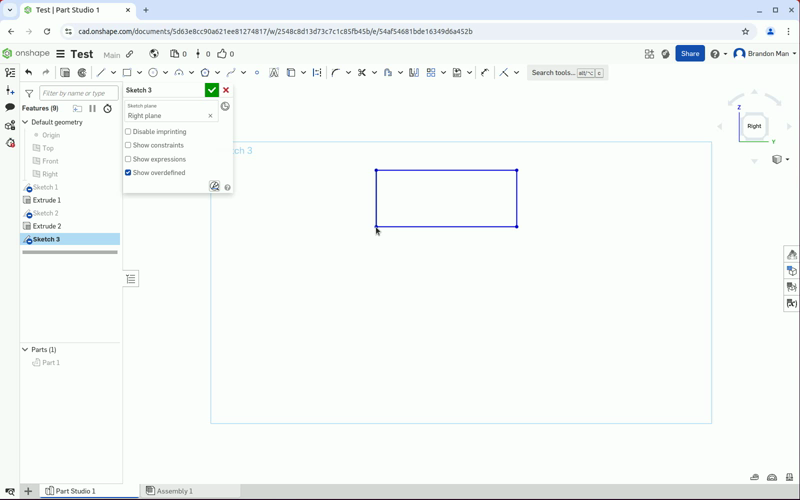
mouse_move(473, 205)
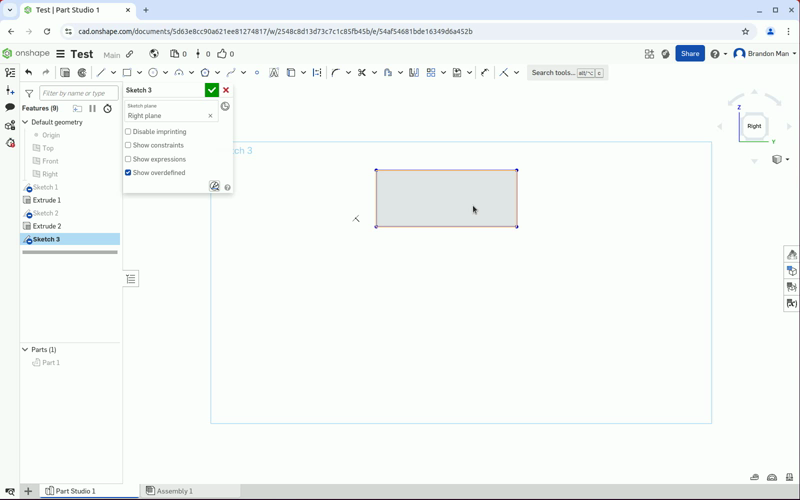
click(473, 205)
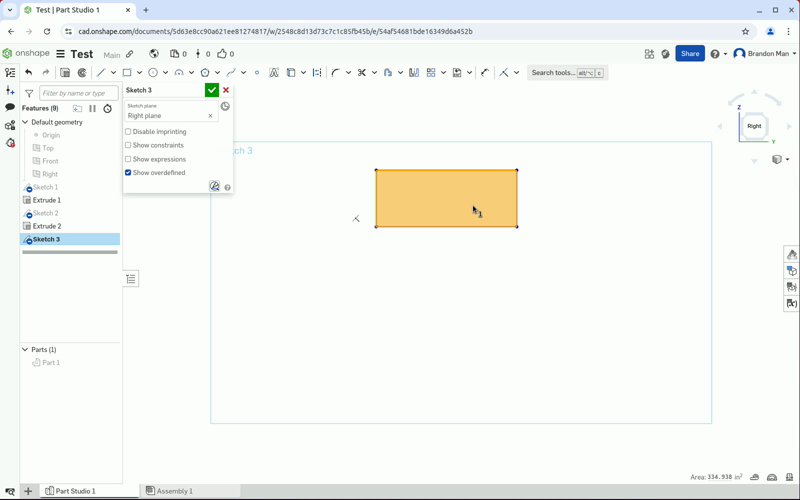
mouse_move(73, 352)
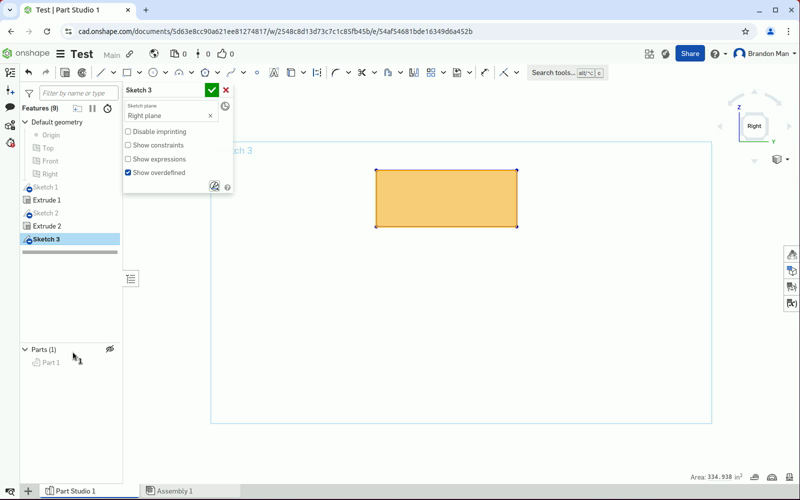
key(shift+y)
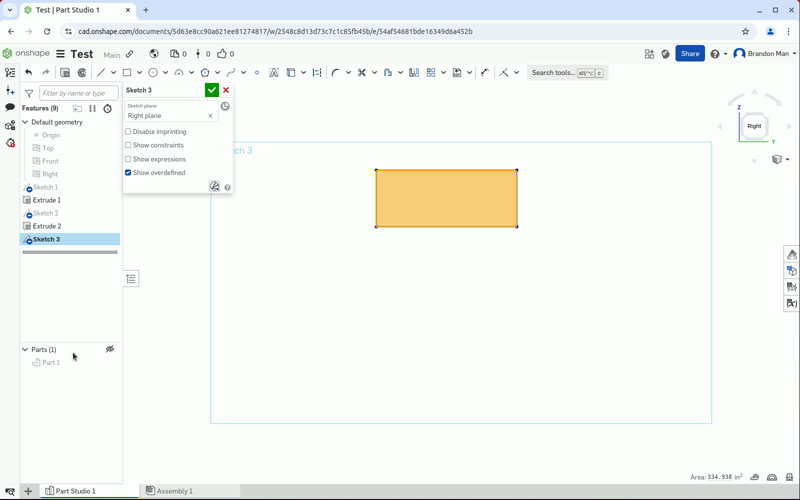
key(shift+e)
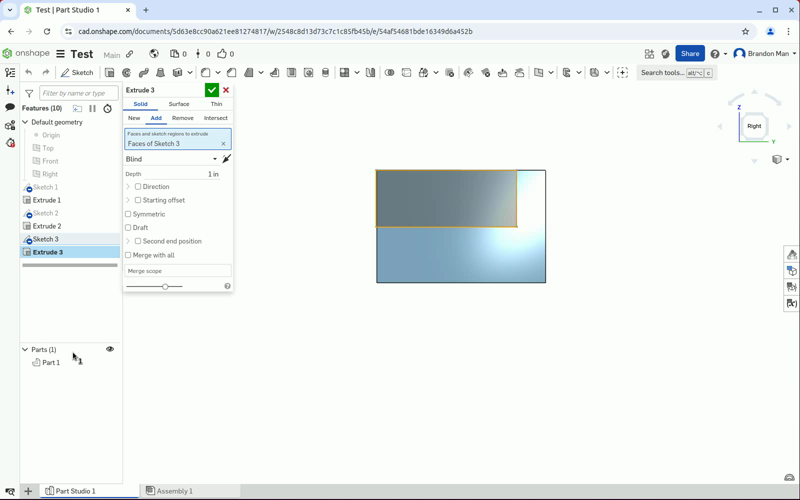
mouse_move(143, 106)
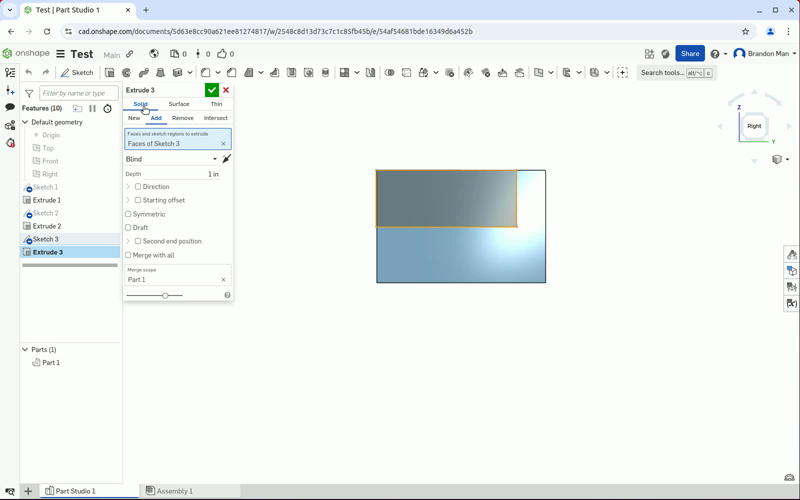
click(143, 106)
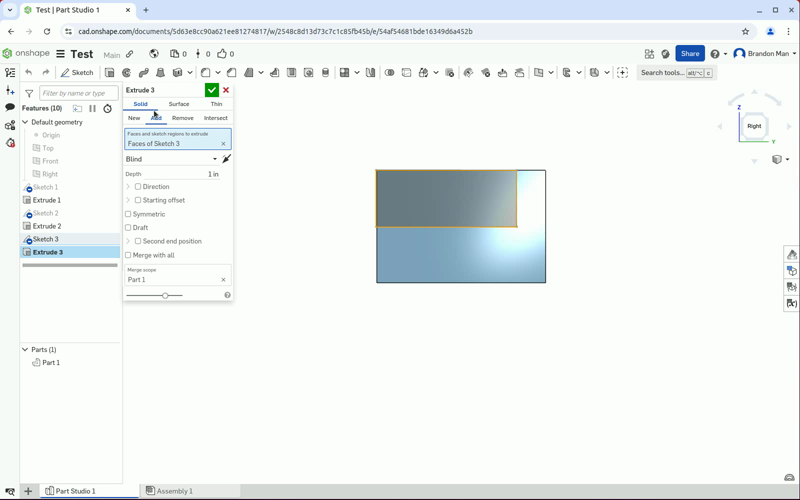
mouse_move(186, 120)
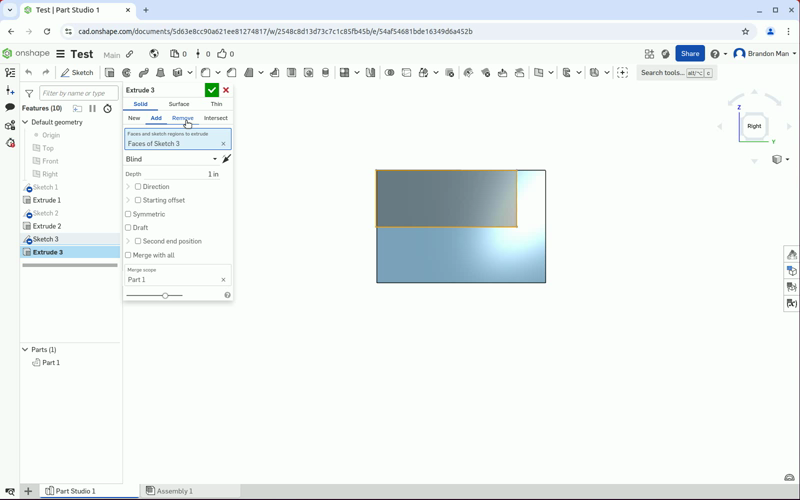
click(186, 120)
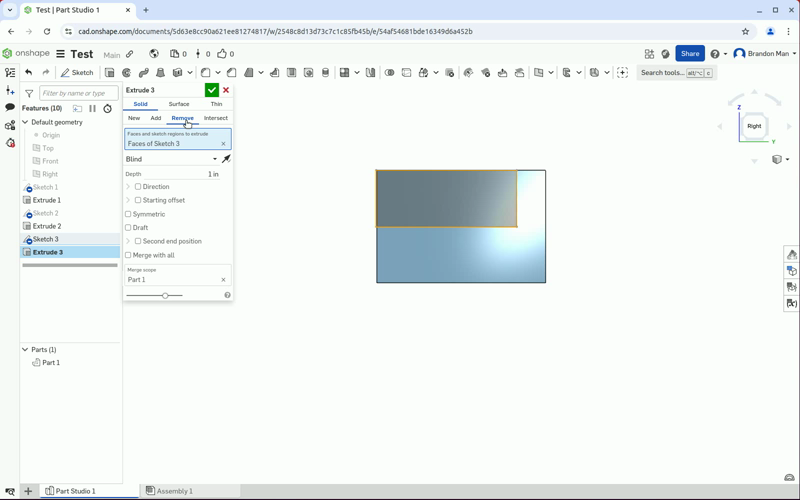
key(tab, 4)
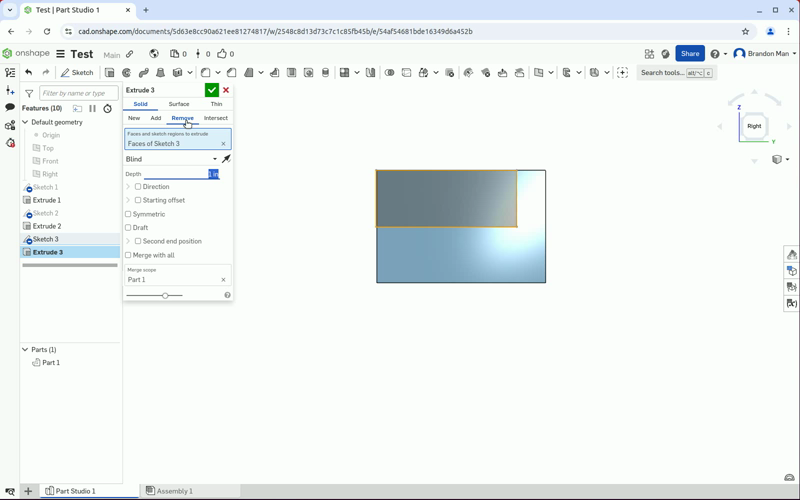
text(-30.57)
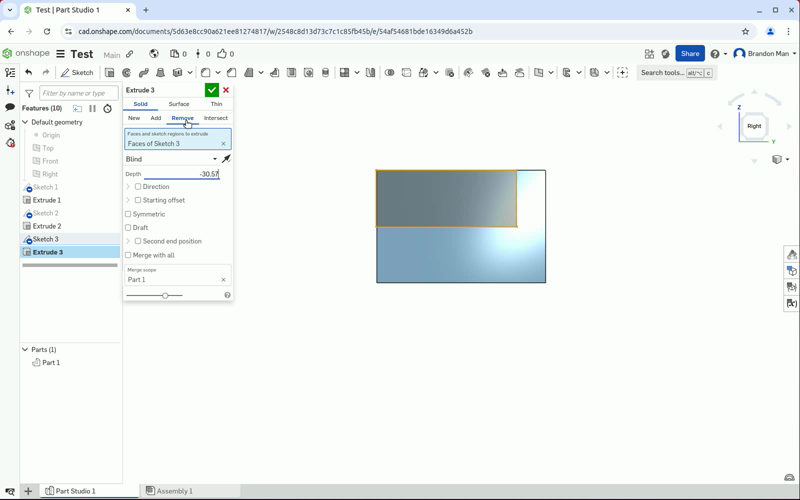
key(tab, 6)
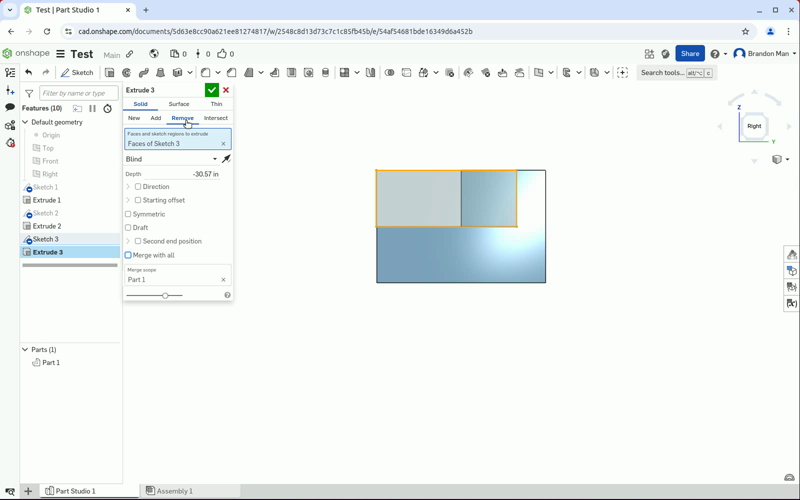
key(space)
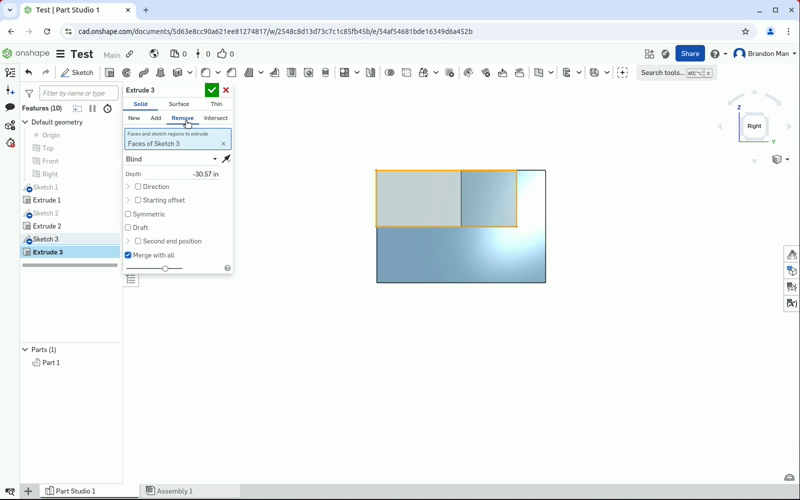
key(enter)
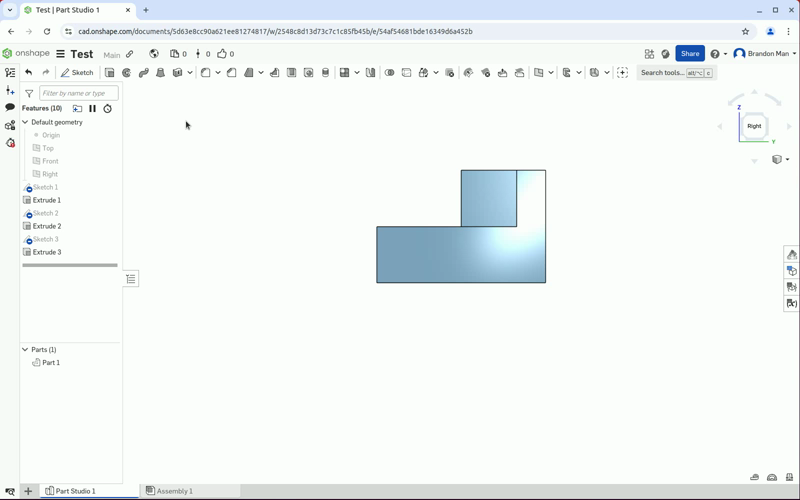
key(shift+h)
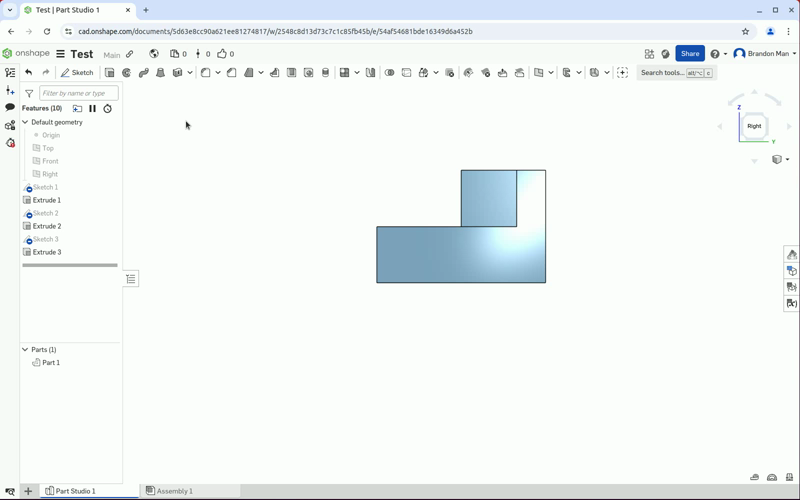
key(shift+h)
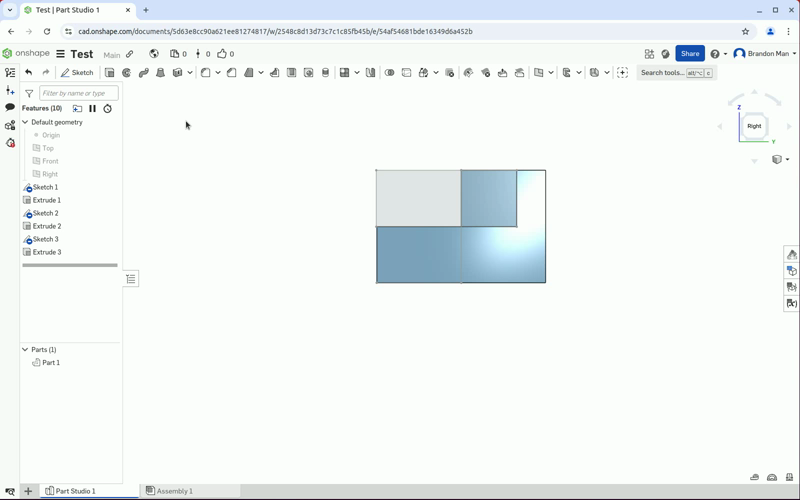
key(shift+7)
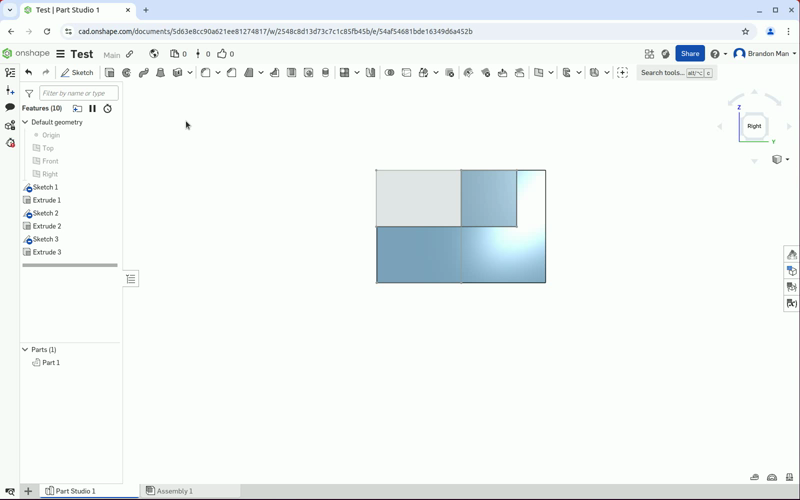
key(right, 2)
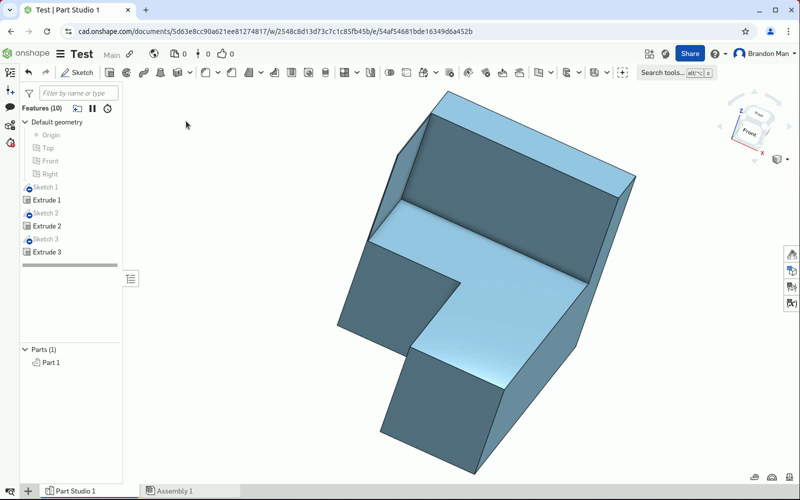
key(down, 2)
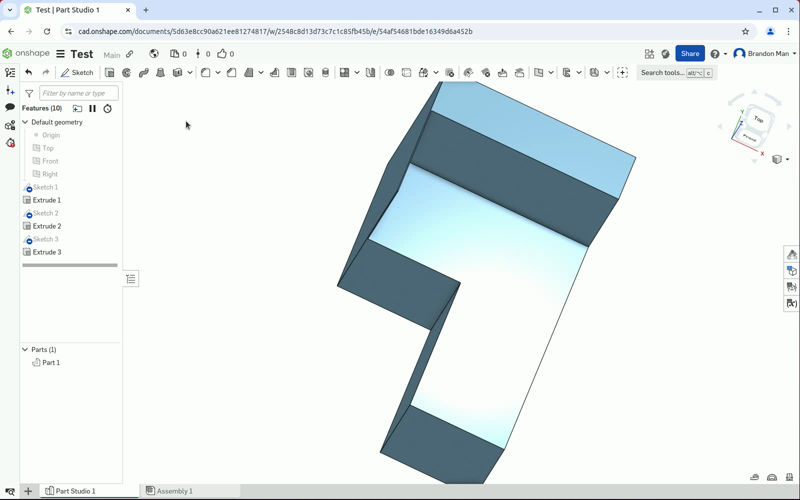
key(up, 2)
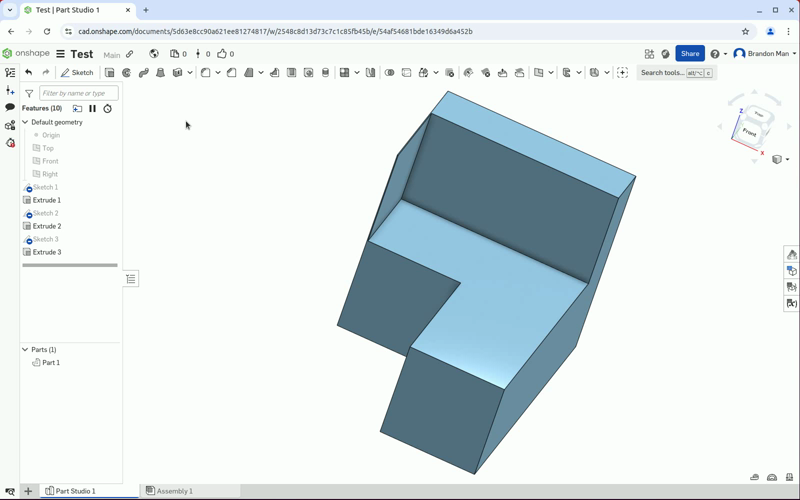
key(left, 2)
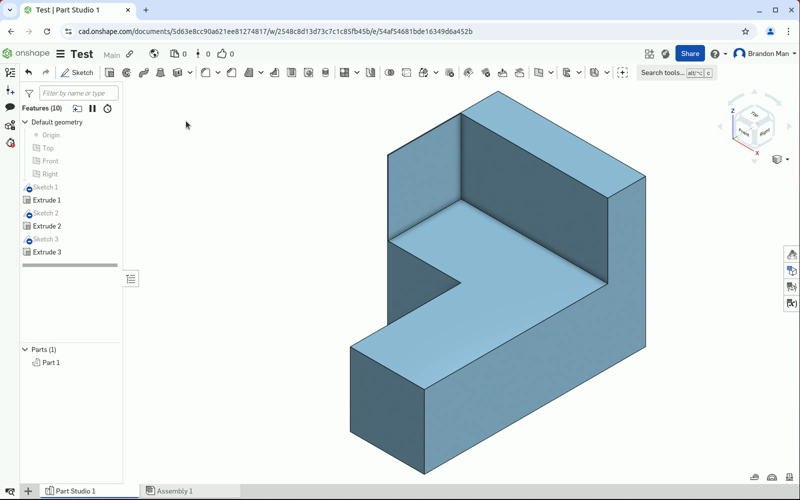
mouse_move(73, 189)
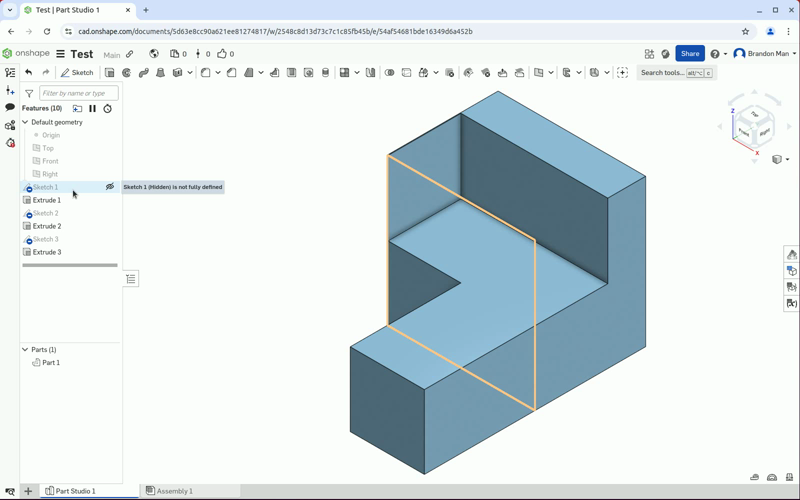
click(73, 189)